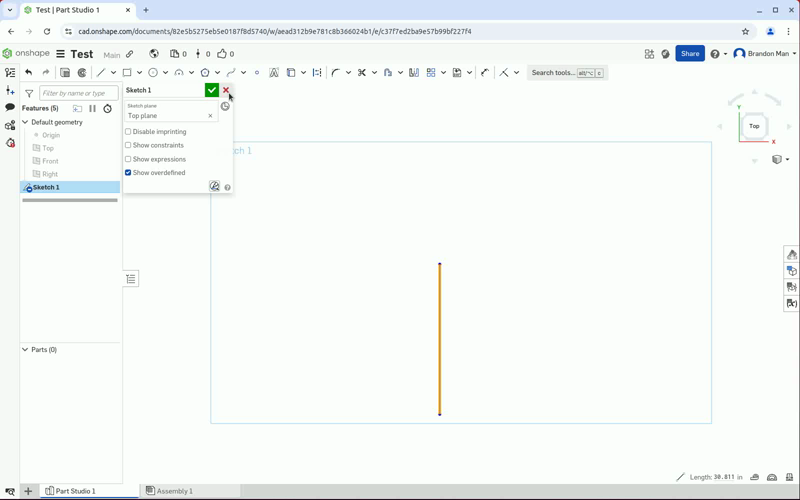
key(shift+h)
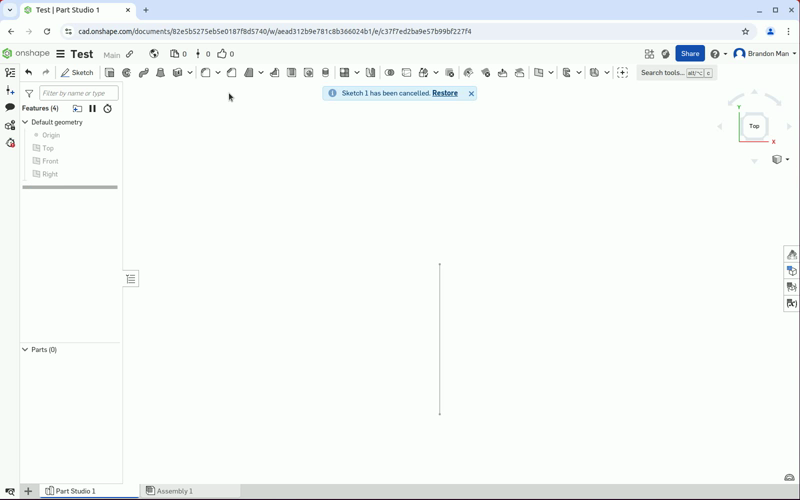
mouse_move(73, 352)
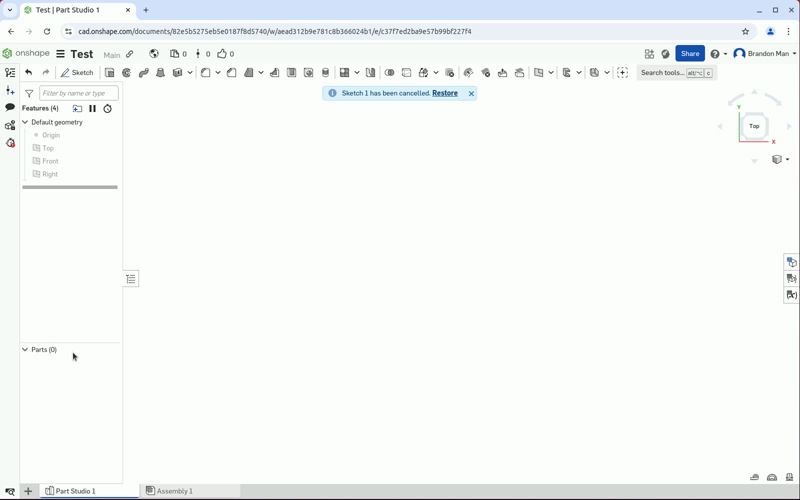
key(y)
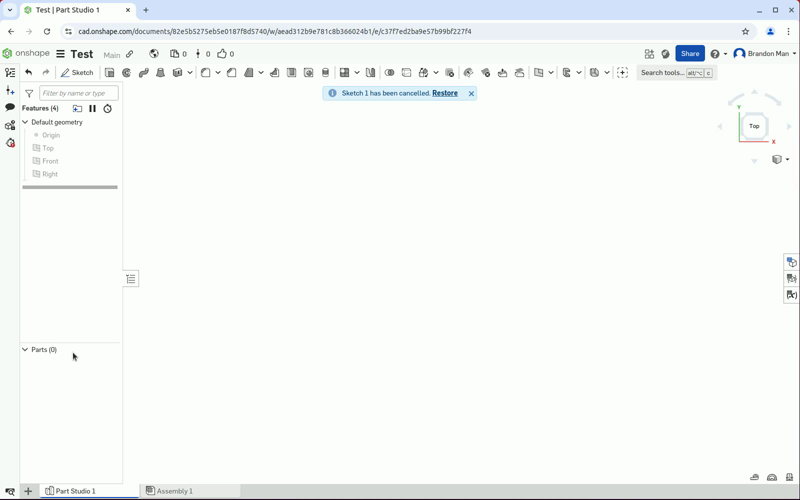
key(shift+p)
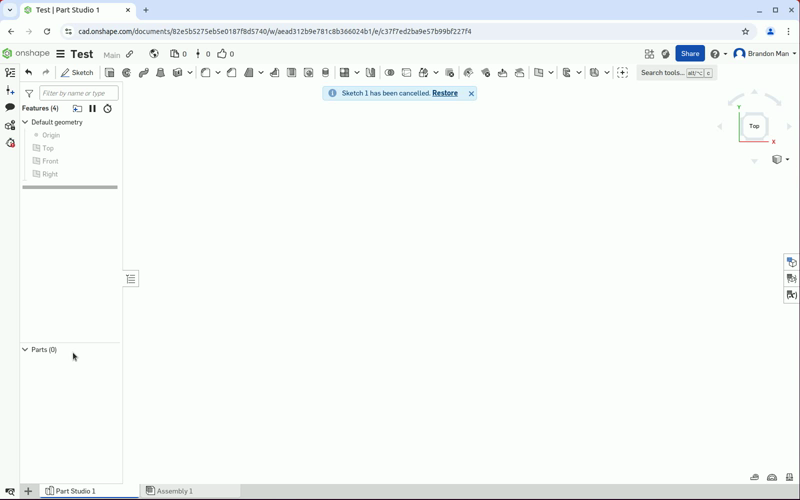
key(space)
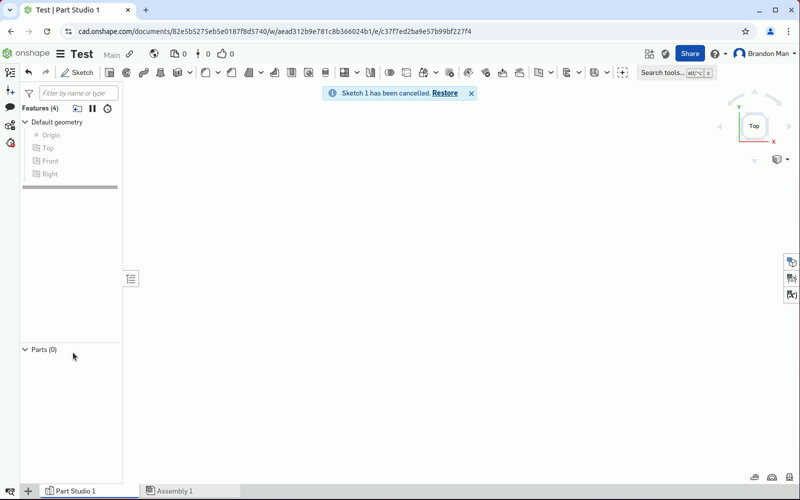
key_down(shift)
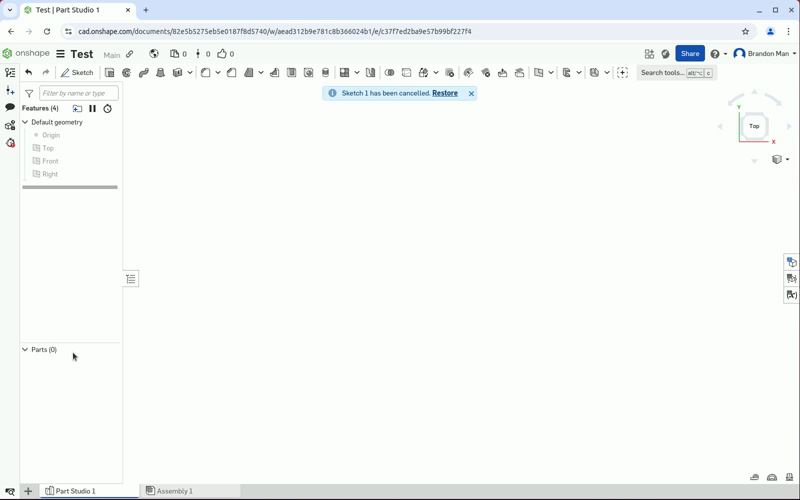
key(up)
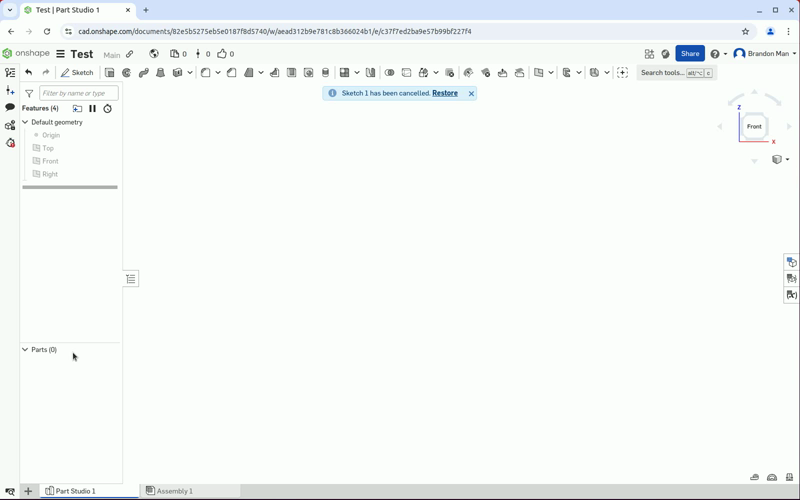
key_up(shift)
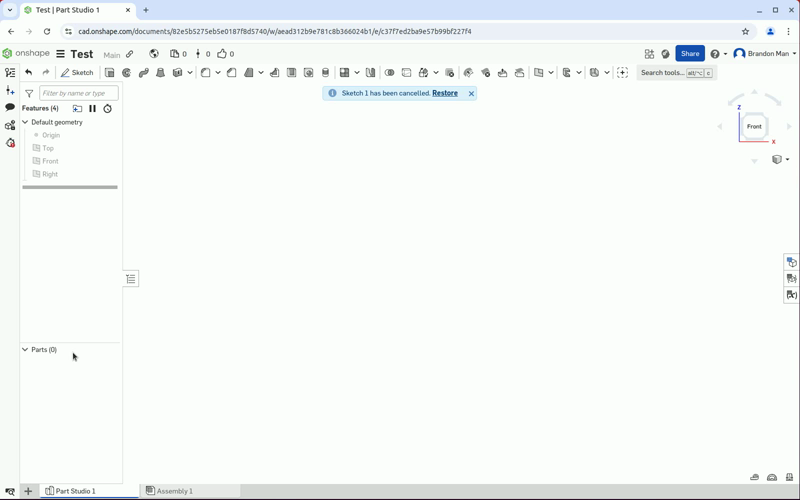
key(space)
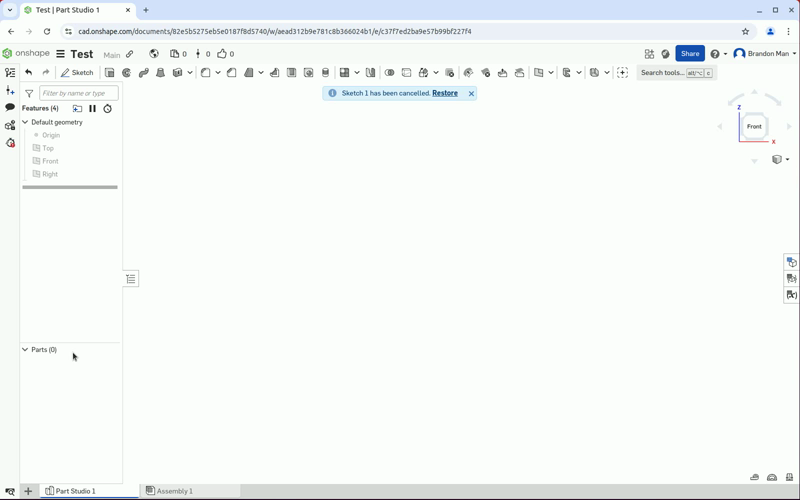
key_down(shift)
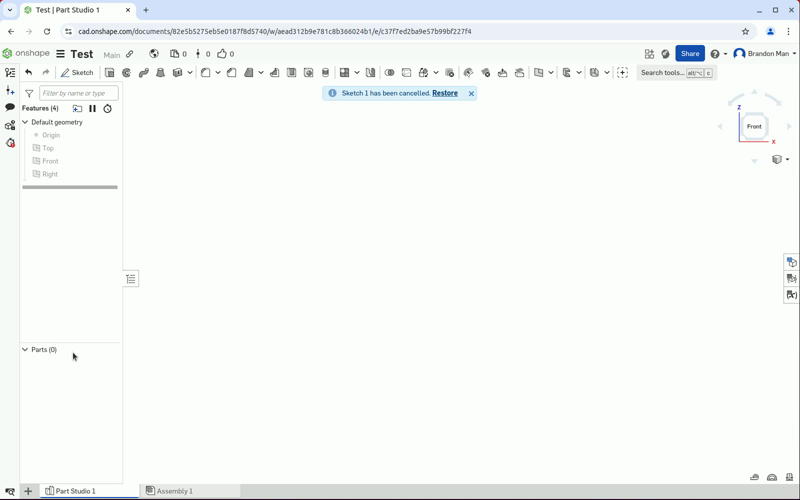
key(left)
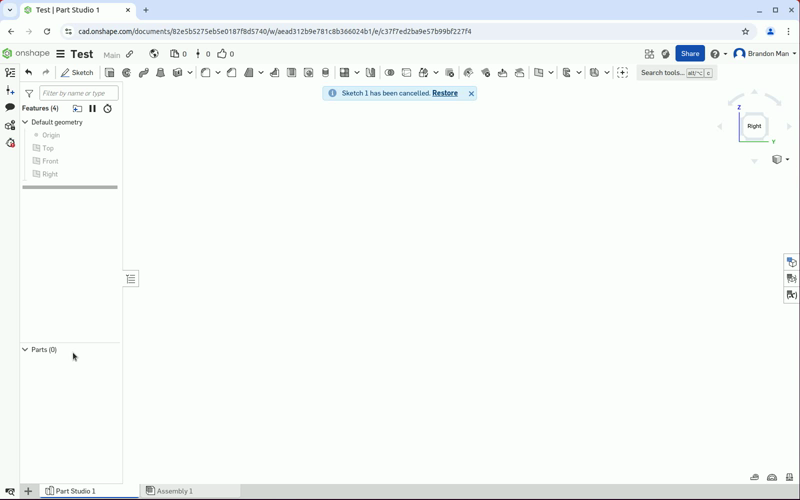
key_up(shift)
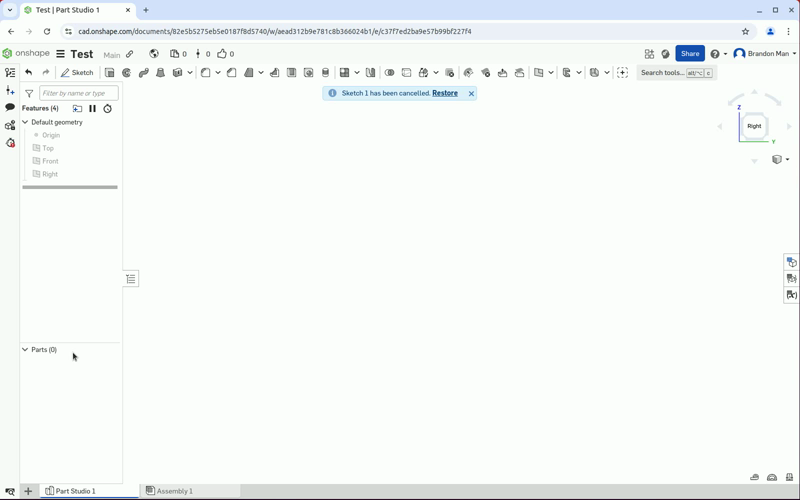
mouse_move(73, 352)
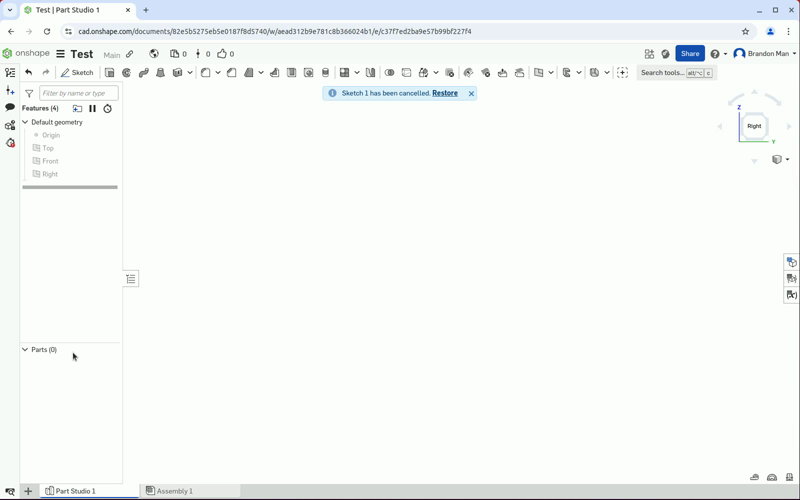
key(shift+y)
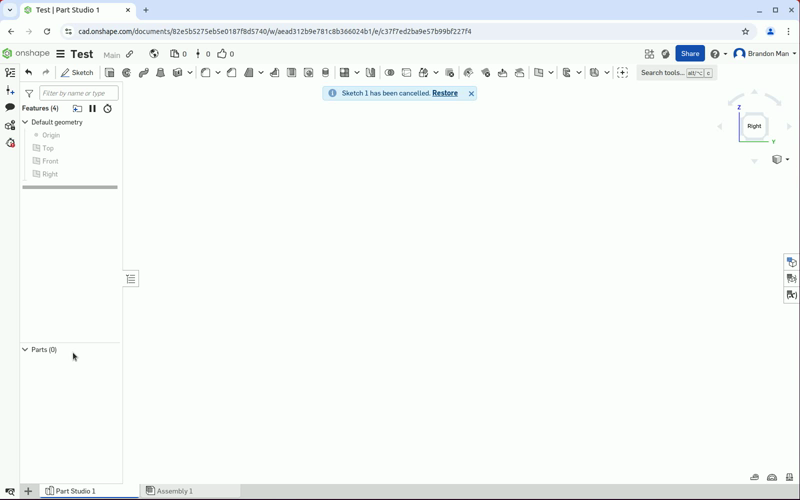
key(shift+s)
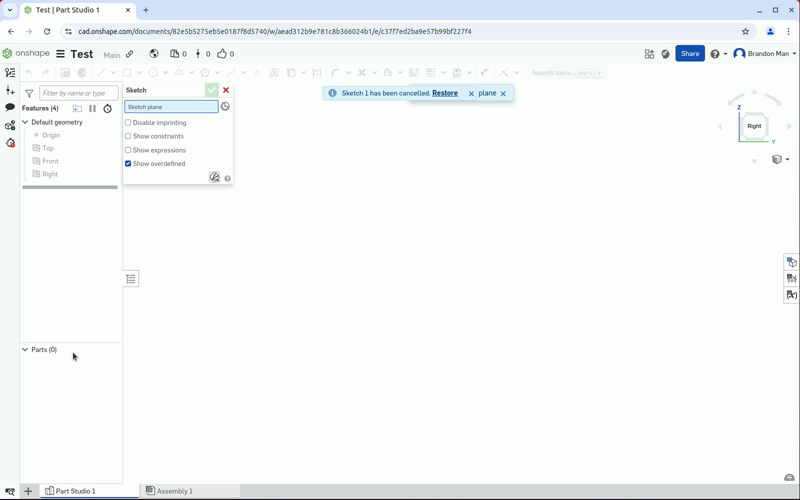
mouse_move(73, 176)
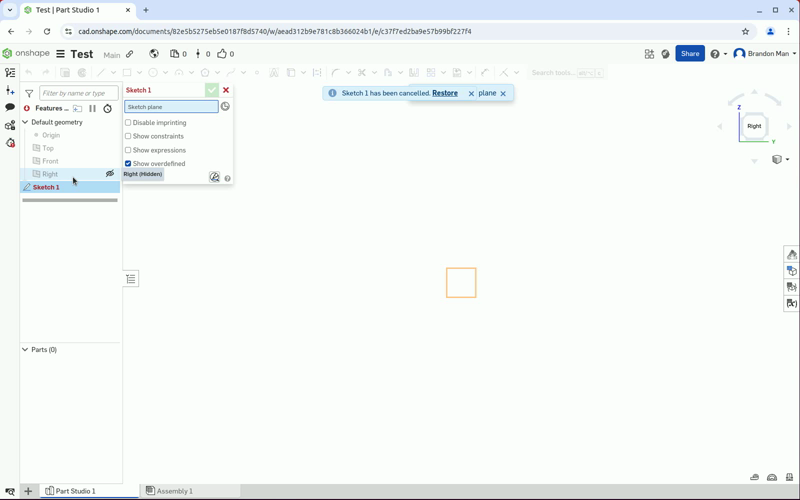
click(73, 176)
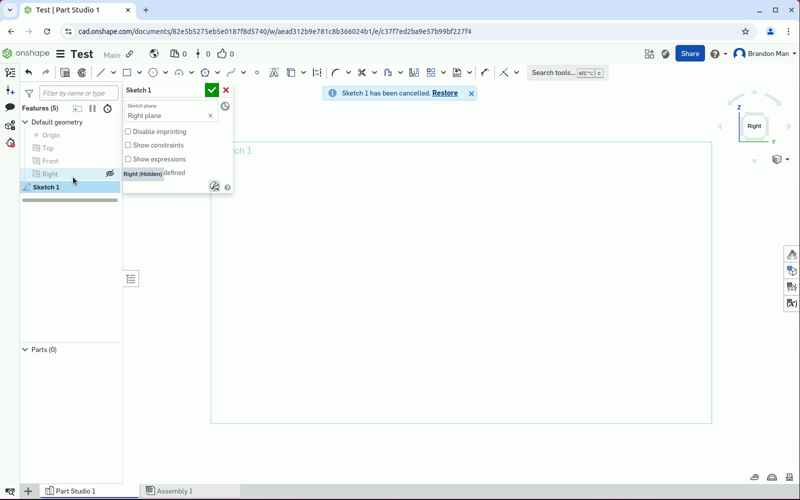
mouse_move(73, 352)
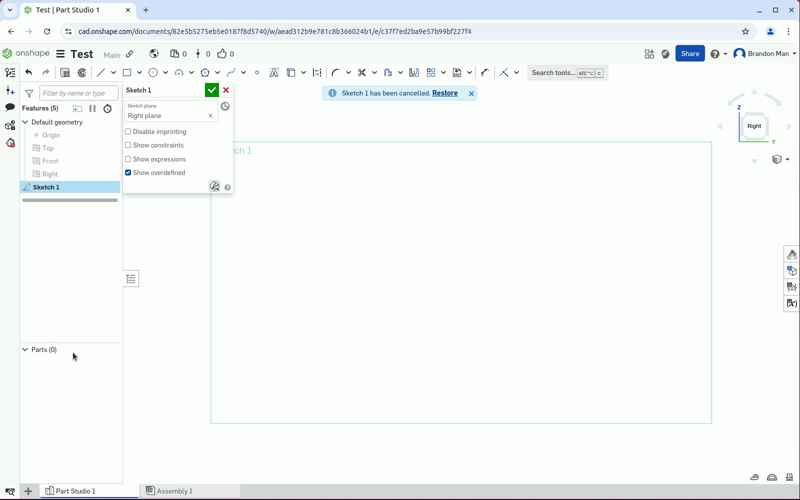
key(y)
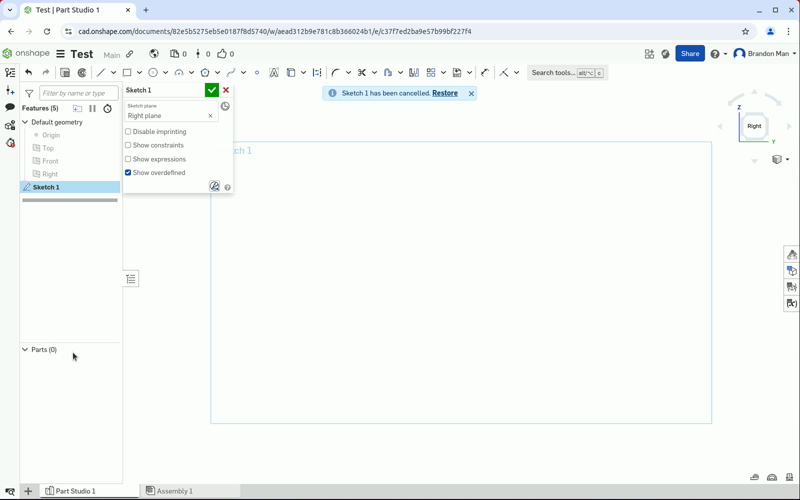
key(c)
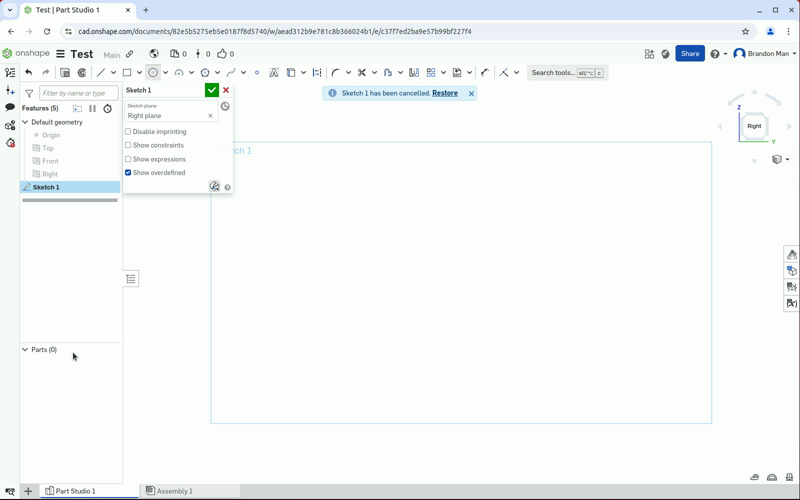
key_down(shift)
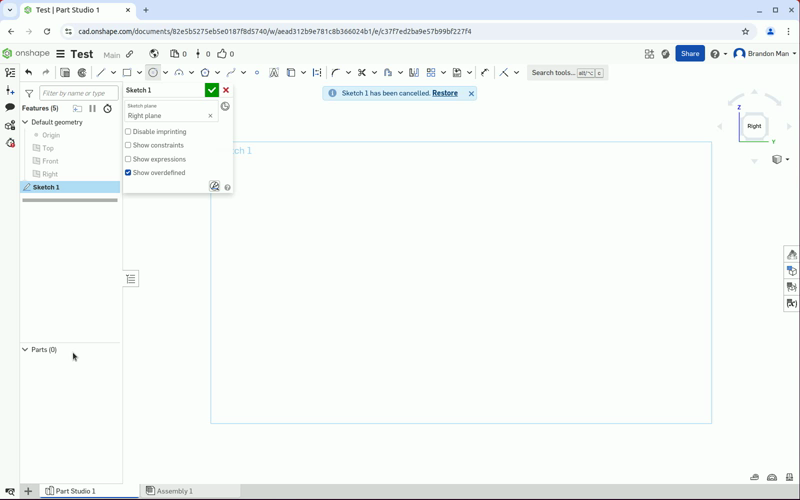
mouse_move(460, 282)
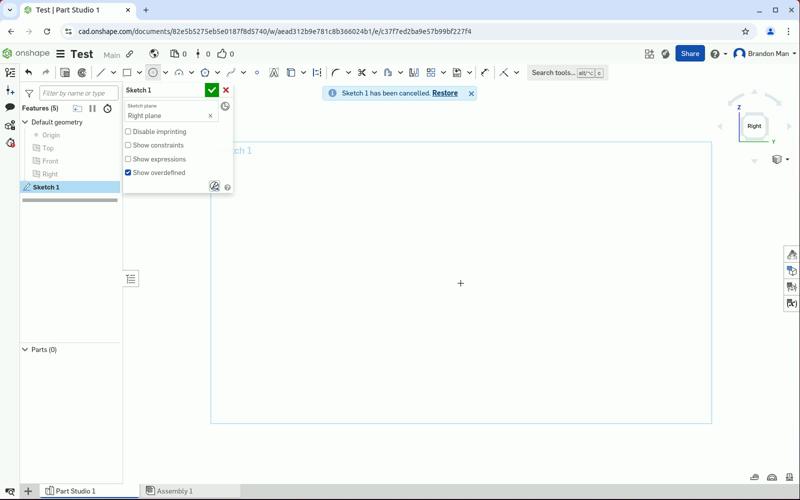
click(460, 282)
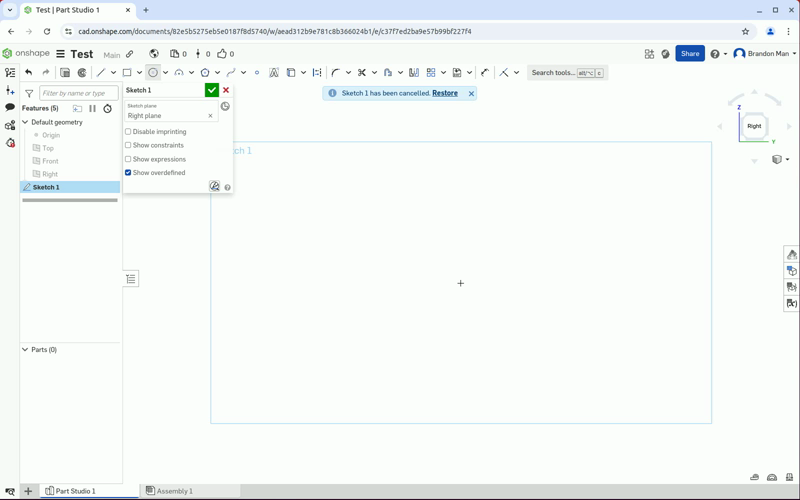
key_up(shift)
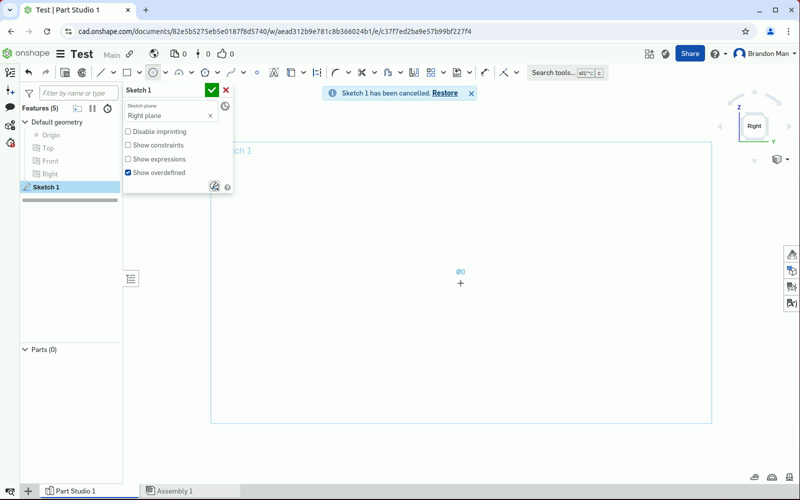
mouse_move(559, 282)
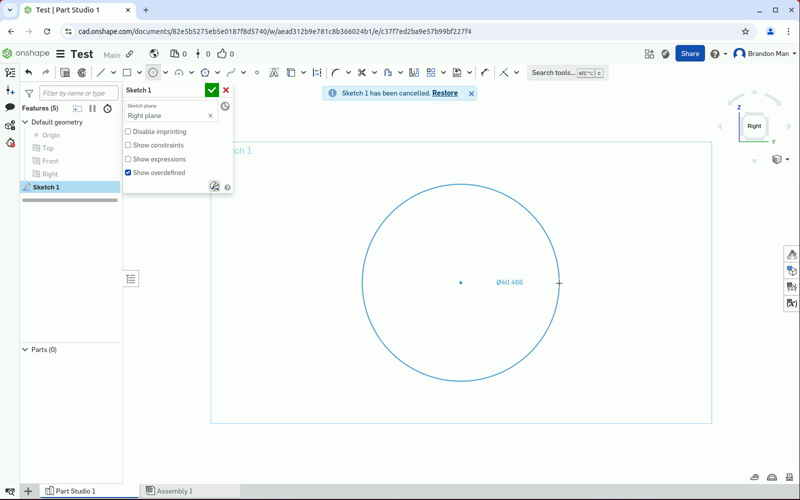
click(559, 282)
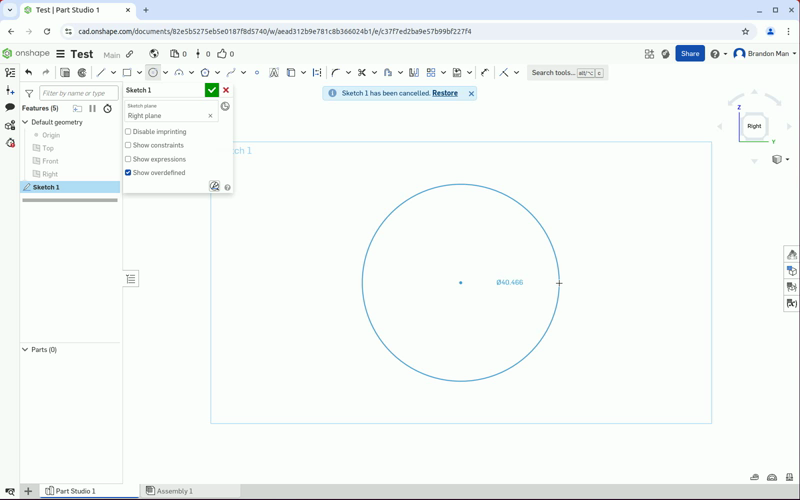
key(esc)
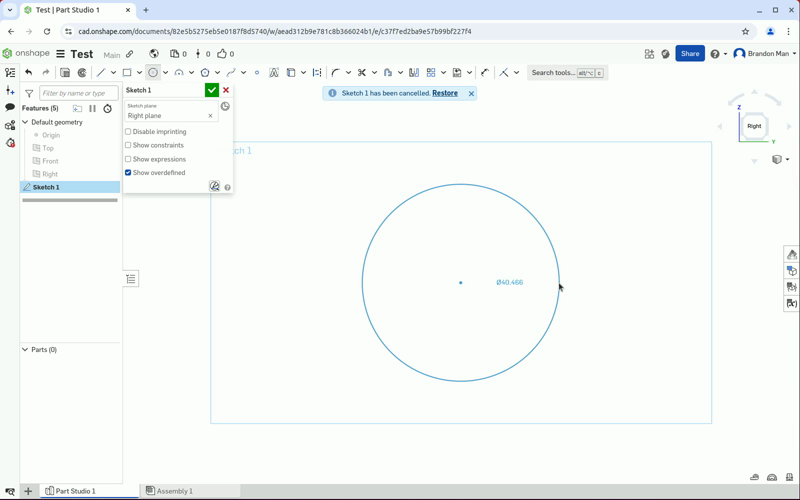
key(c)
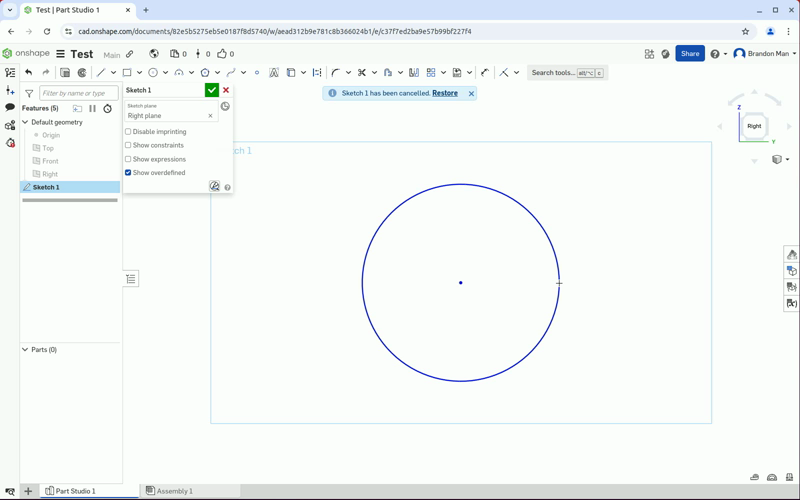
key_down(shift)
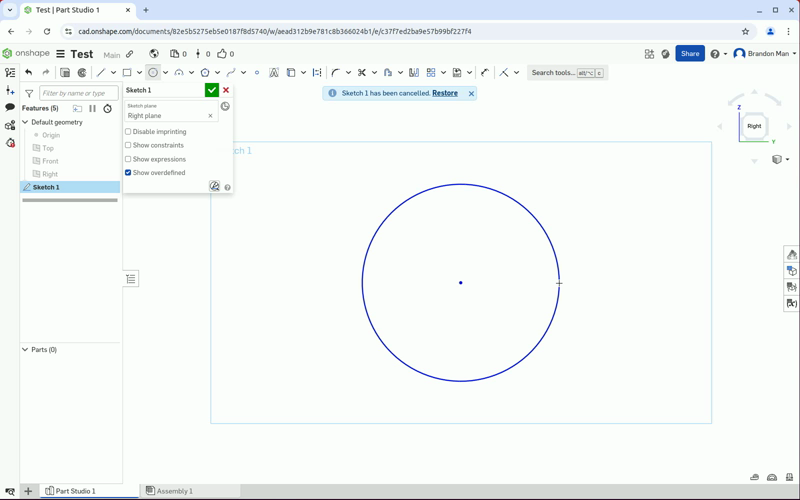
mouse_move(460, 282)
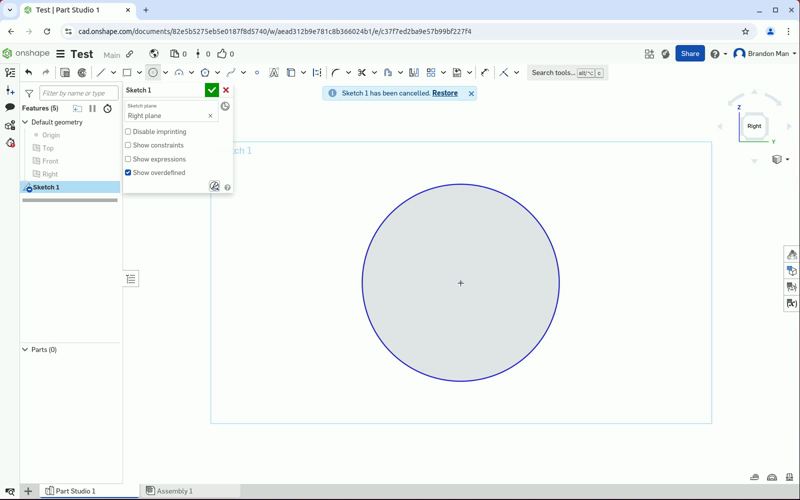
click(460, 282)
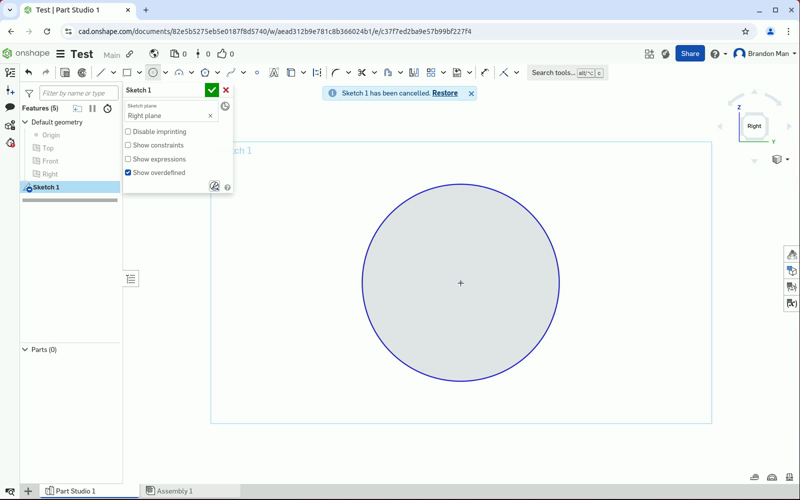
key_up(shift)
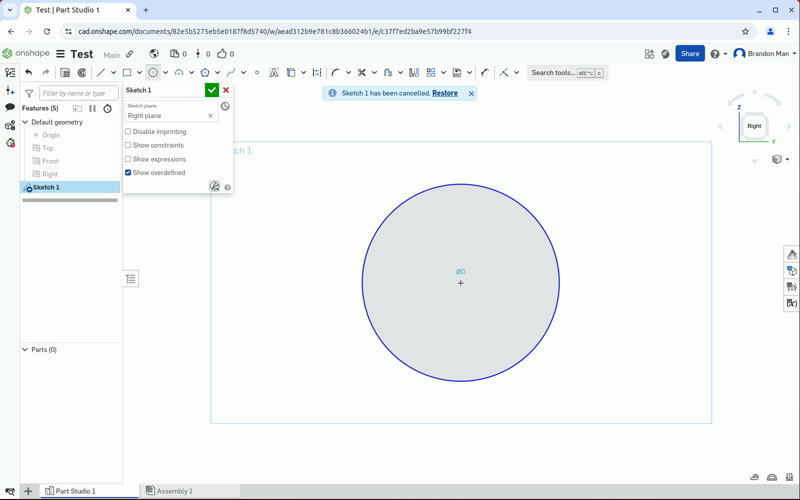
mouse_move(493, 282)
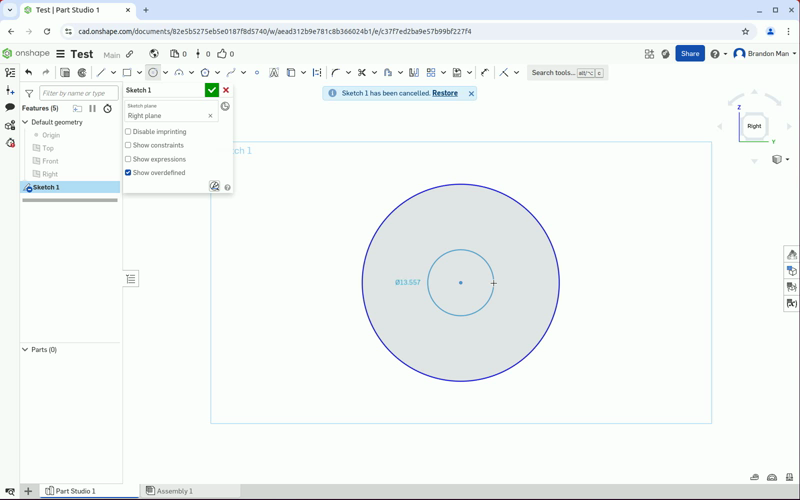
click(493, 282)
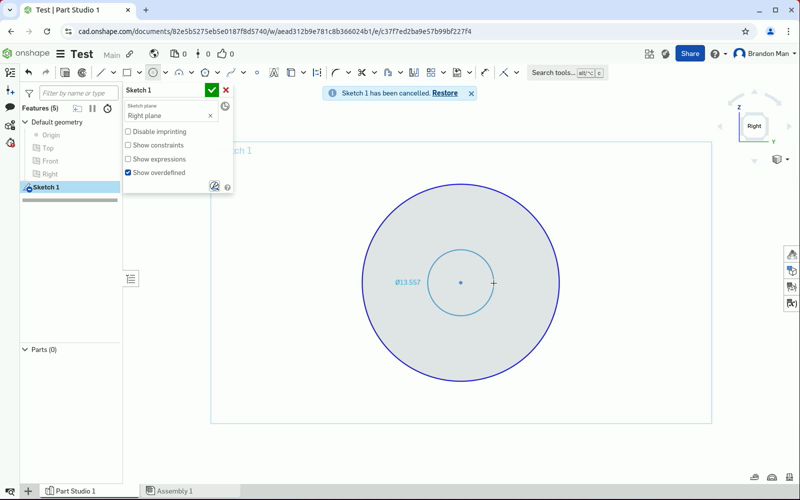
key(esc)
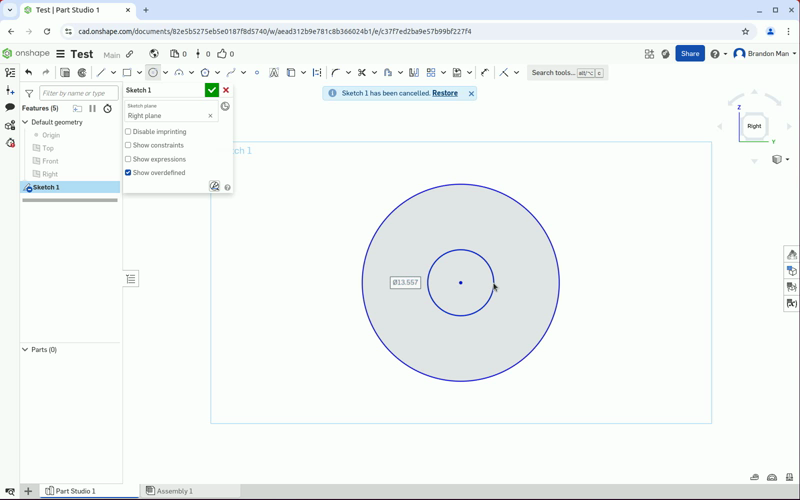
mouse_move(395, 291)
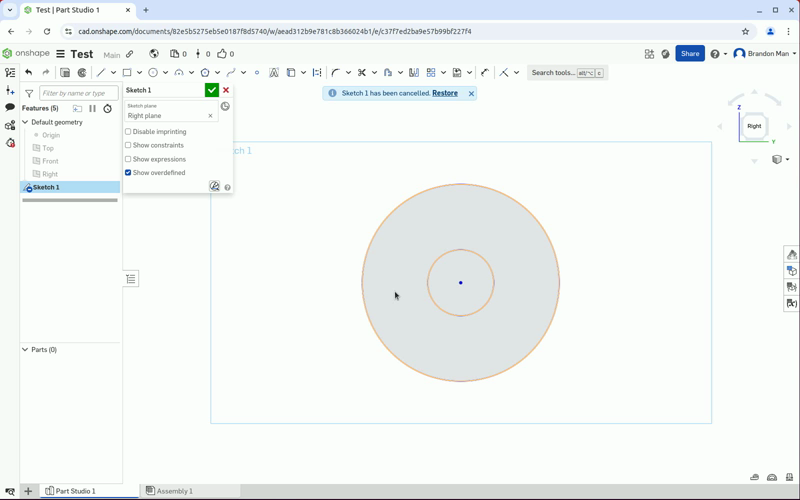
click(395, 291)
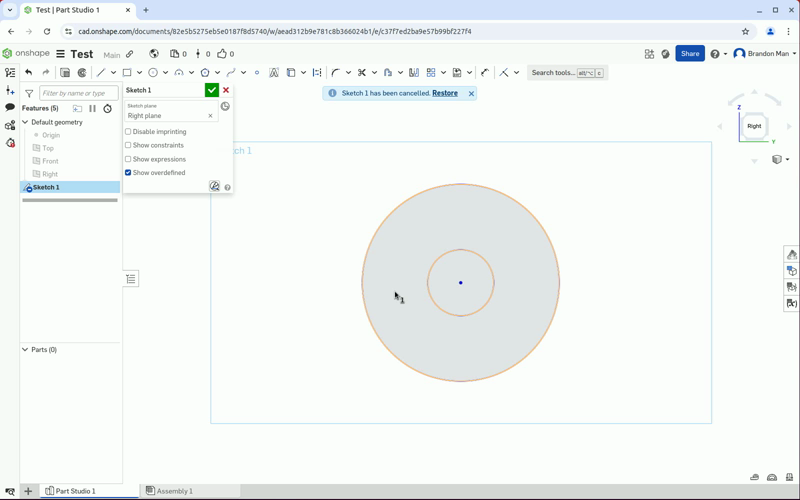
mouse_move(73, 352)
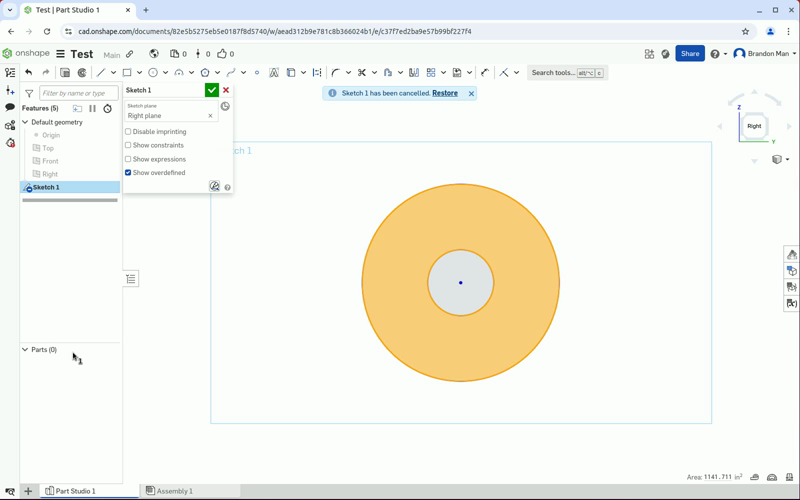
key(shift+y)
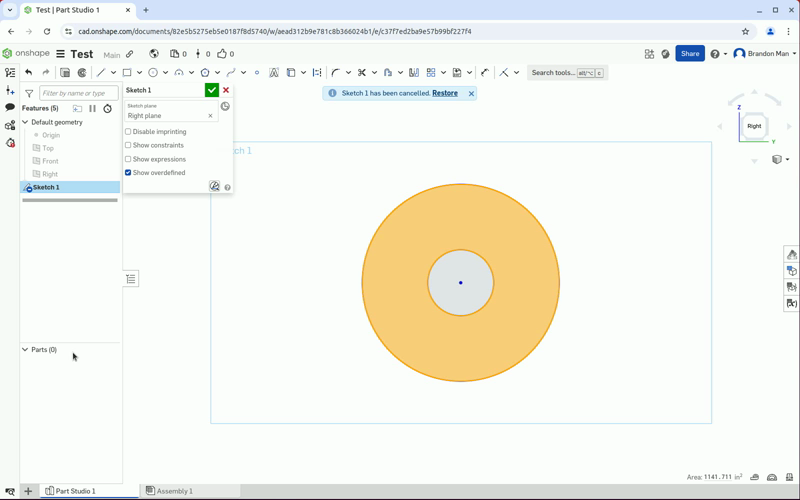
key(shift+e)
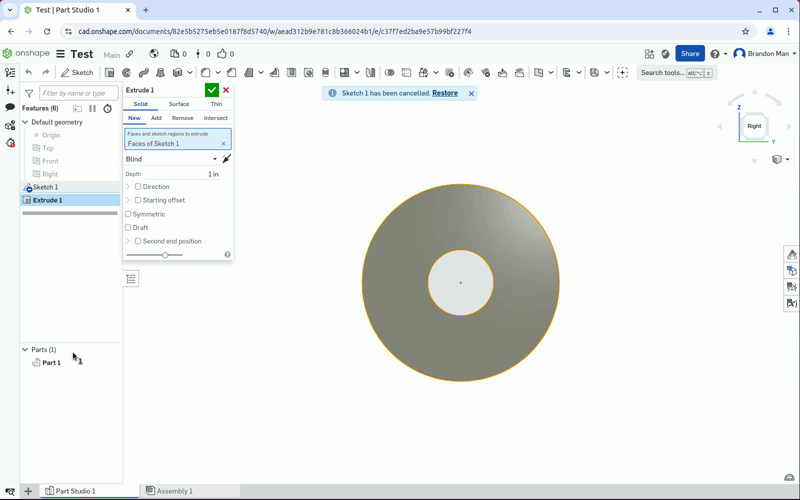
mouse_move(143, 106)
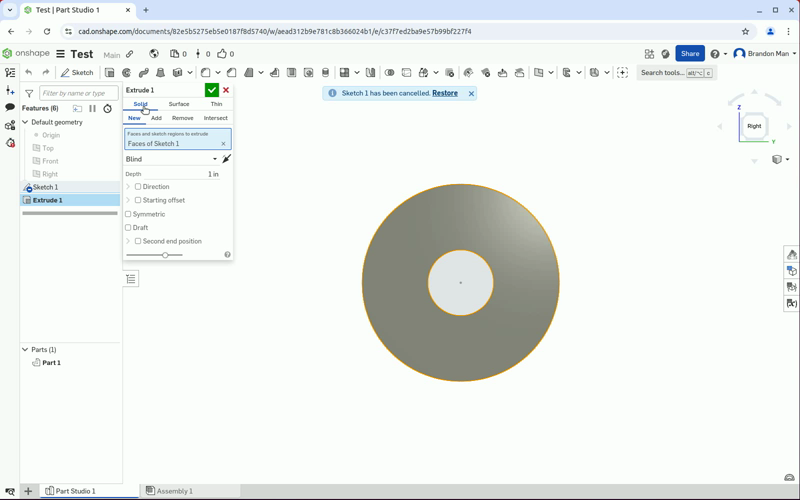
click(143, 106)
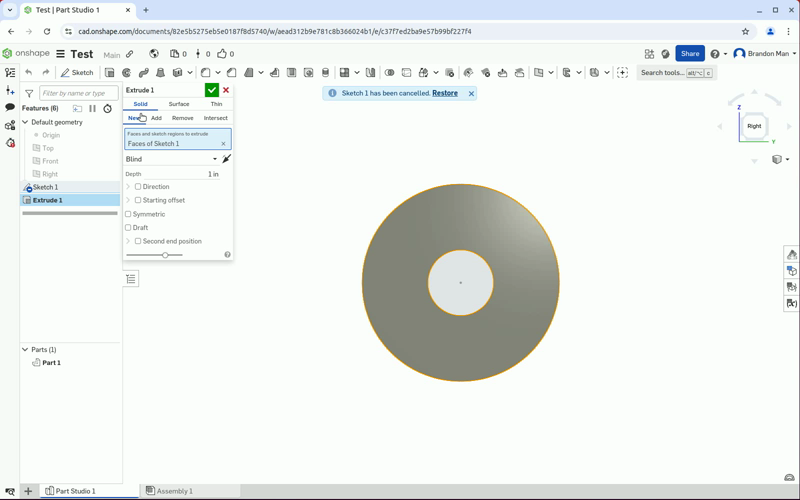
mouse_move(137, 120)
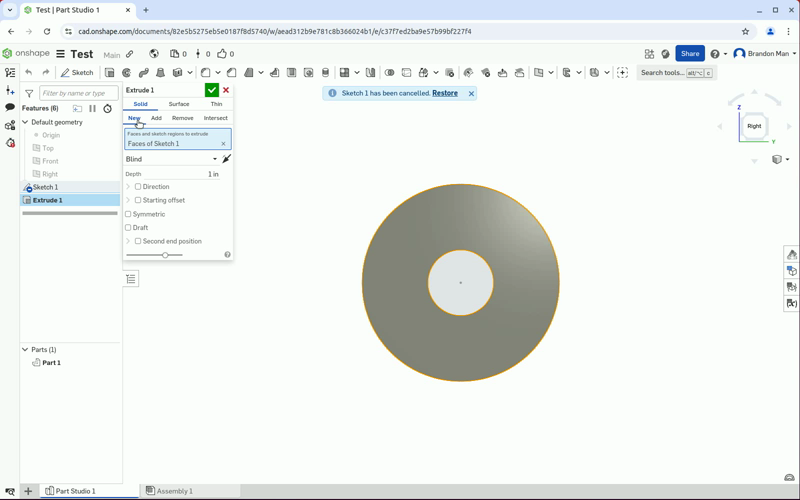
click(137, 120)
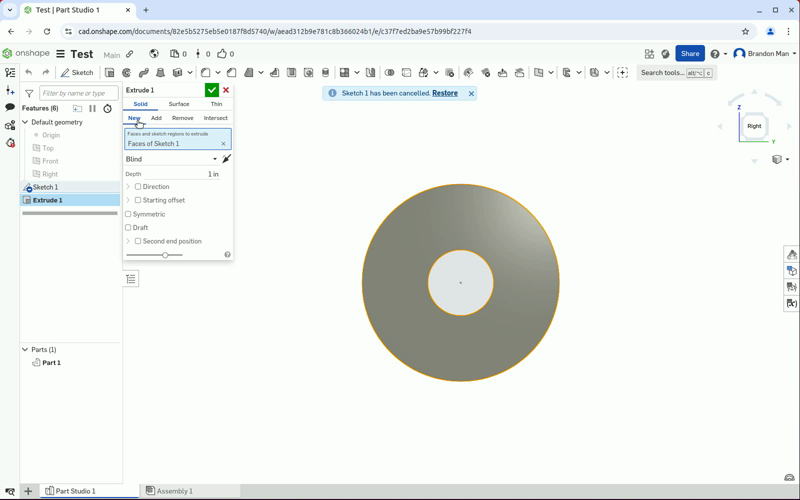
key(tab, 4)
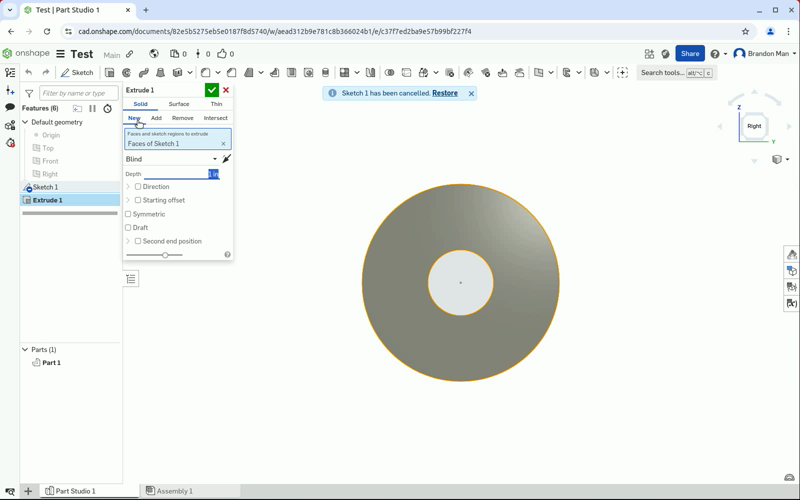
text(10.832)
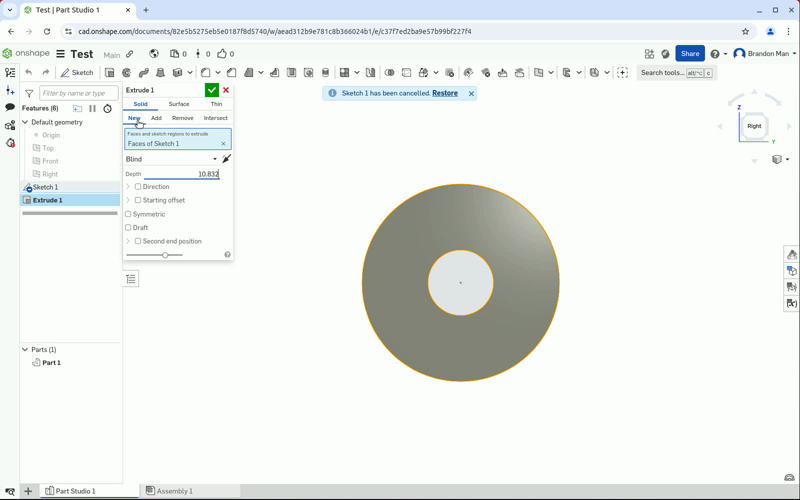
key(enter)
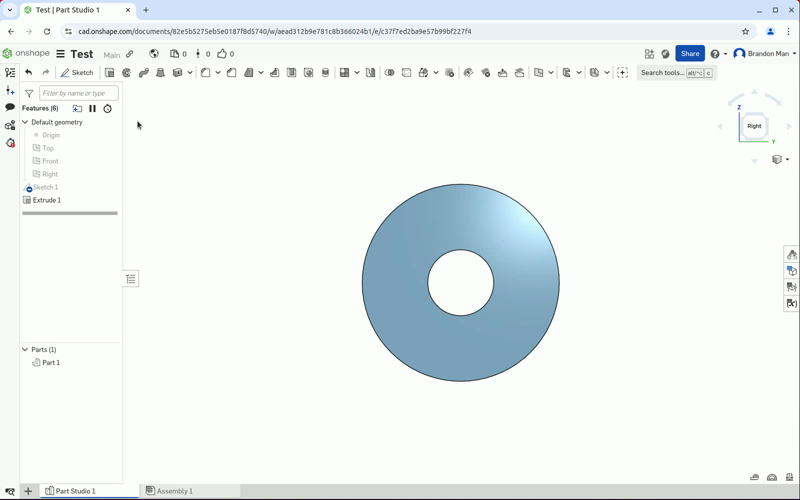
key(shift+h)
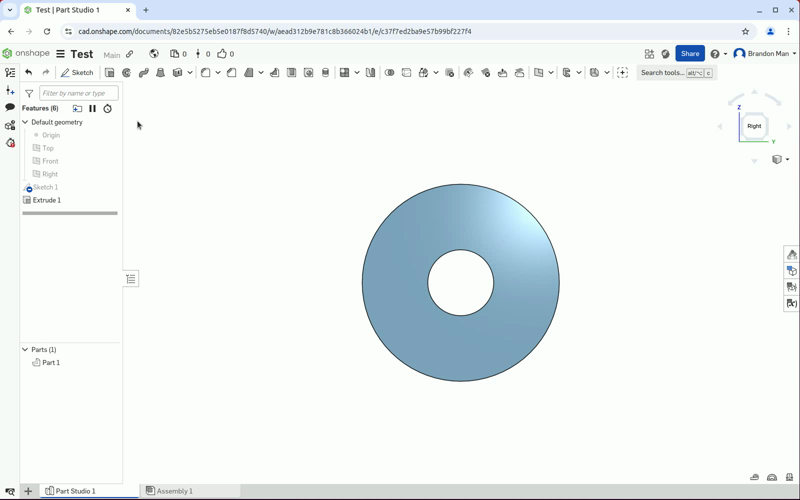
key(shift+h)
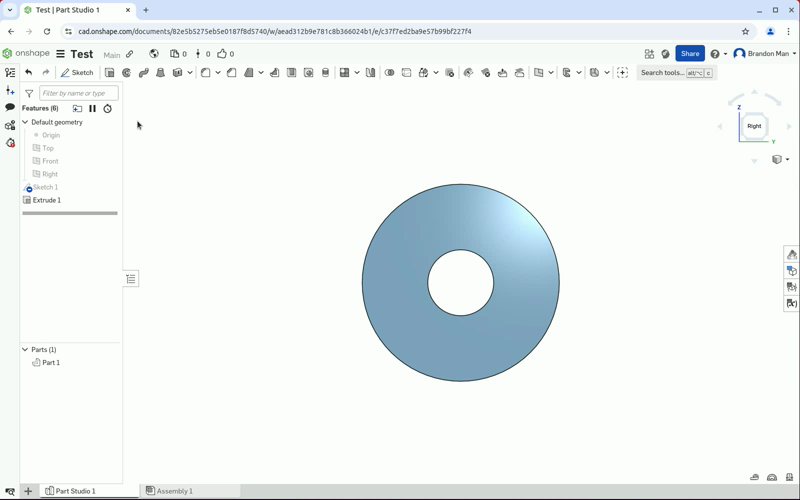
mouse_move(73, 189)
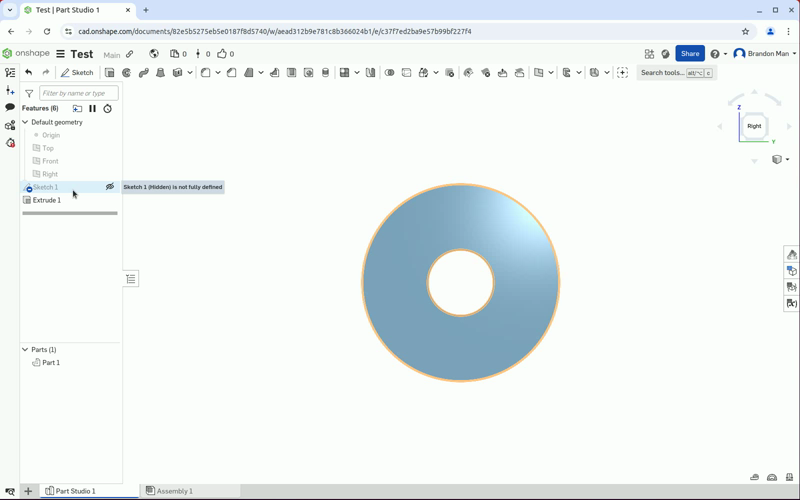
click(73, 189)
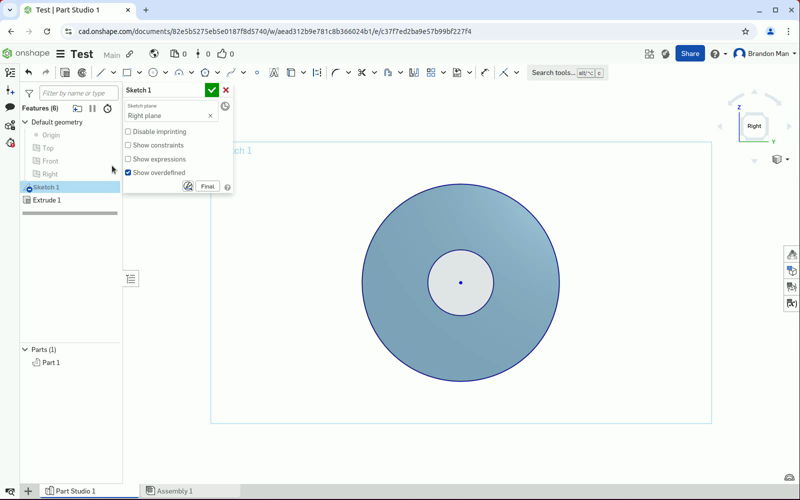
mouse_move(229, 92)
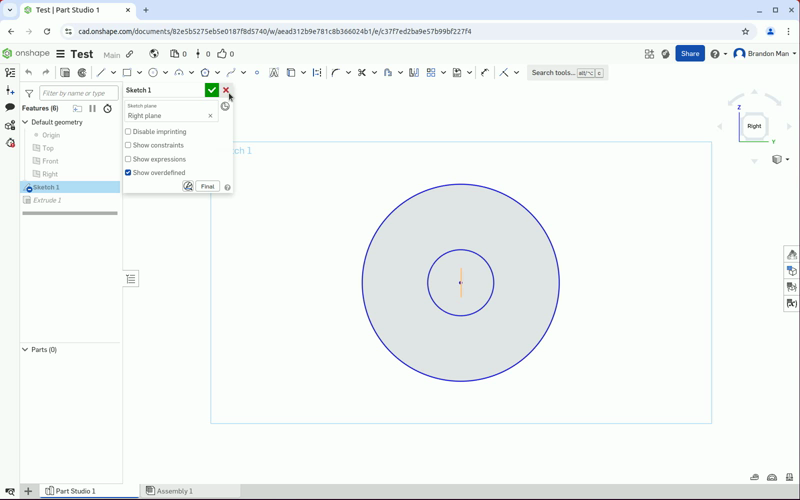
click(229, 92)
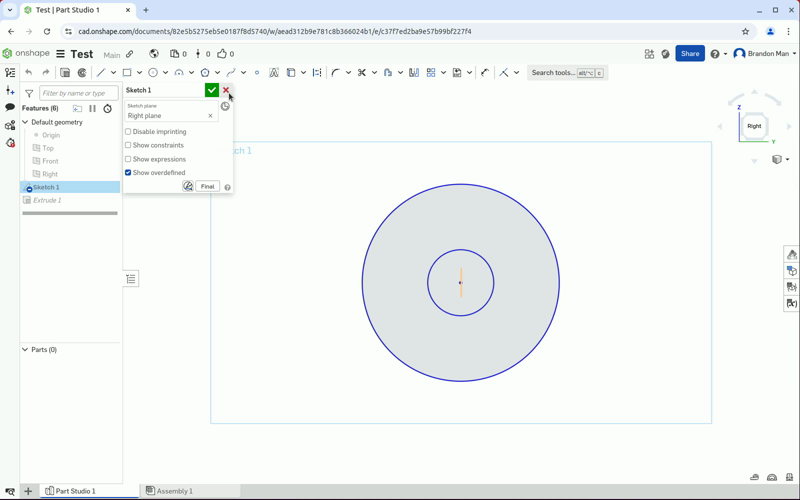
key(shift+s)
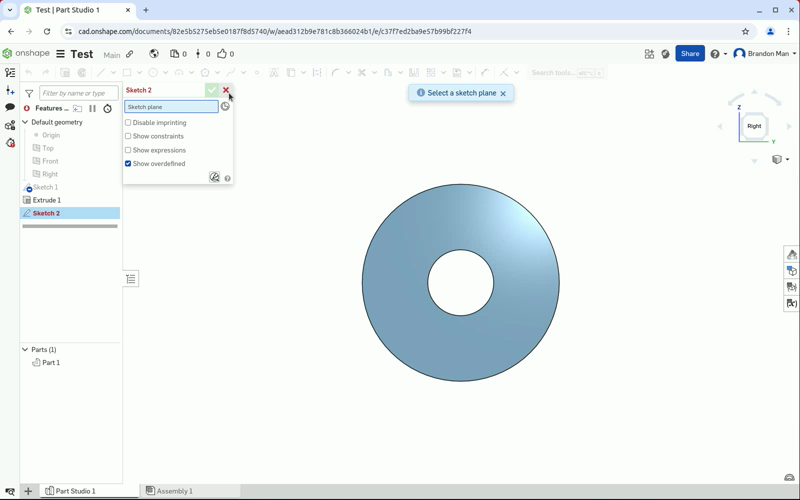
mouse_move(73, 176)
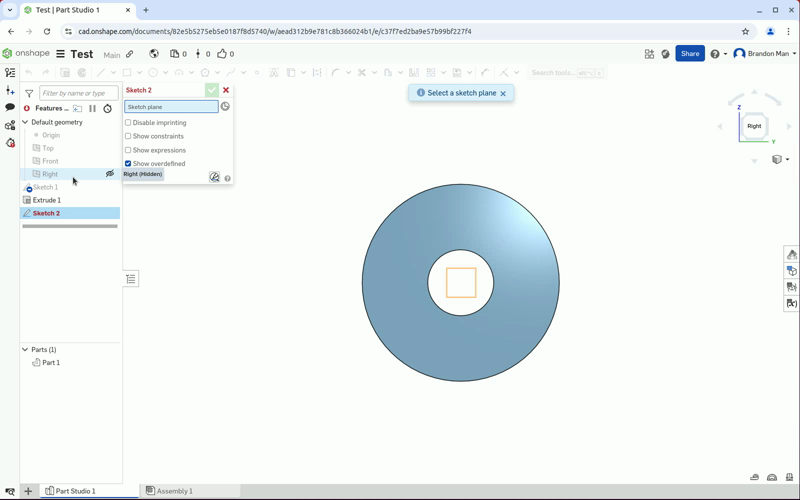
click(73, 176)
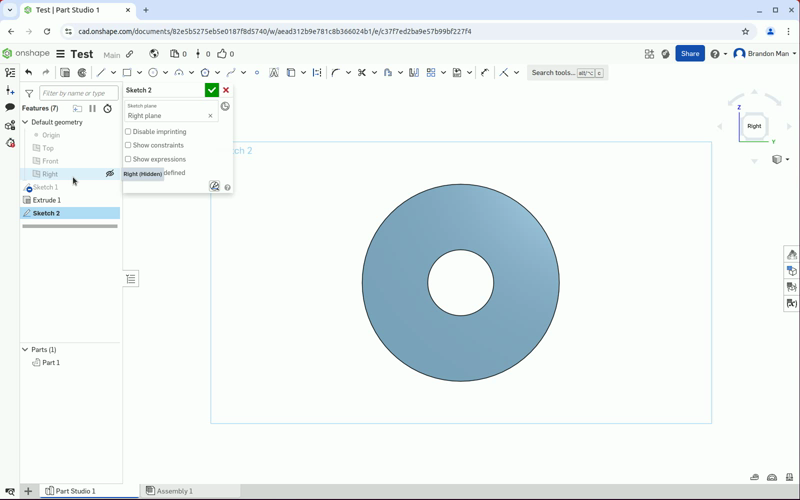
mouse_move(73, 352)
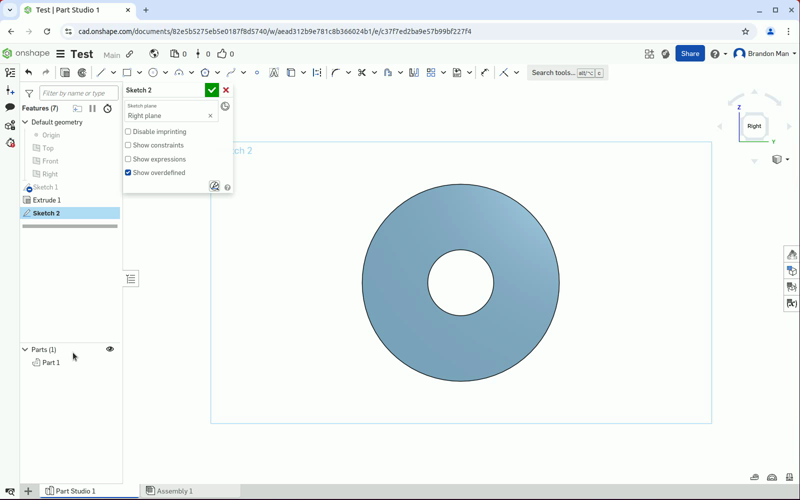
key(y)
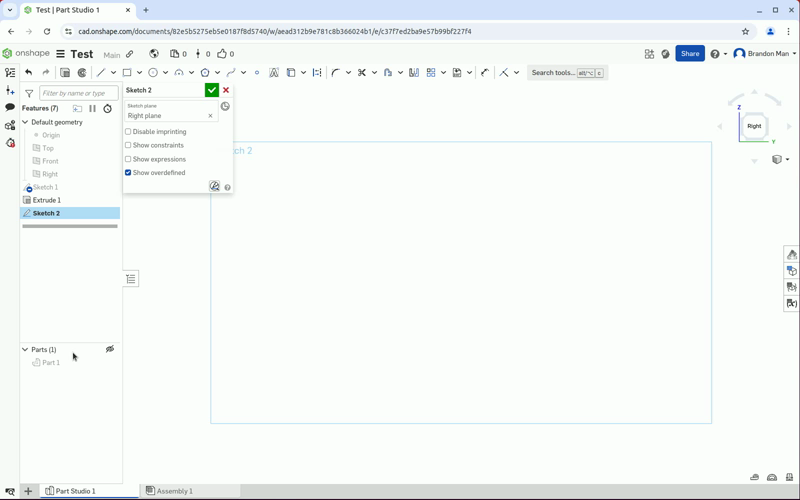
key(c)
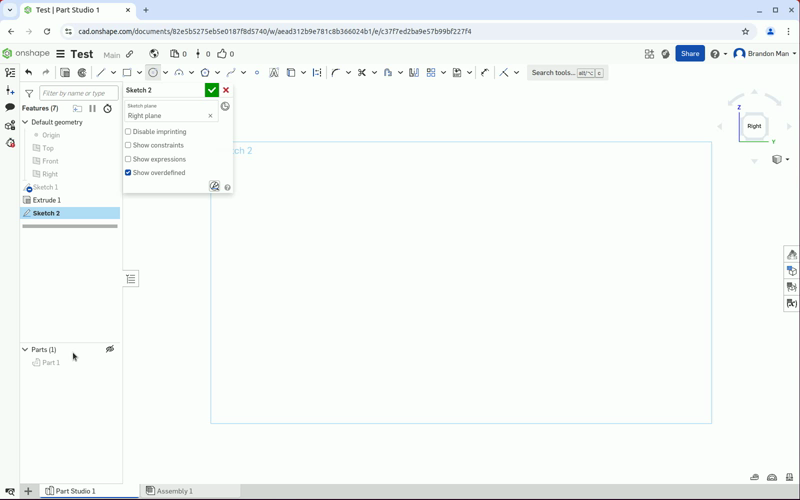
key_down(shift)
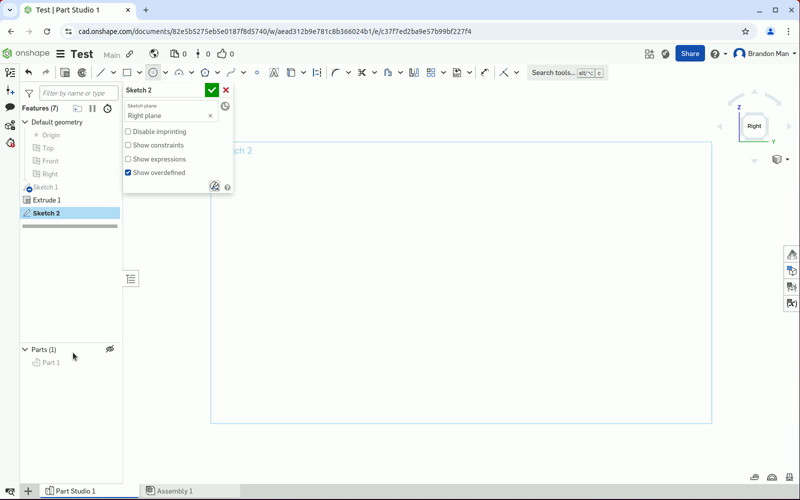
mouse_move(461, 282)
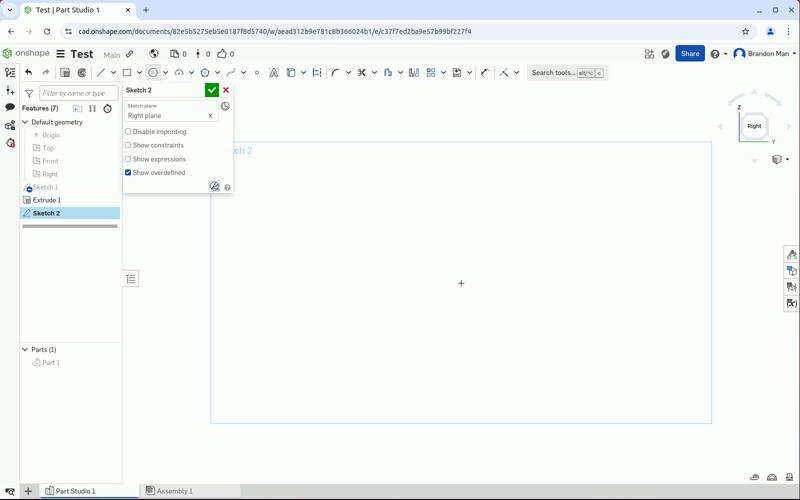
click(461, 282)
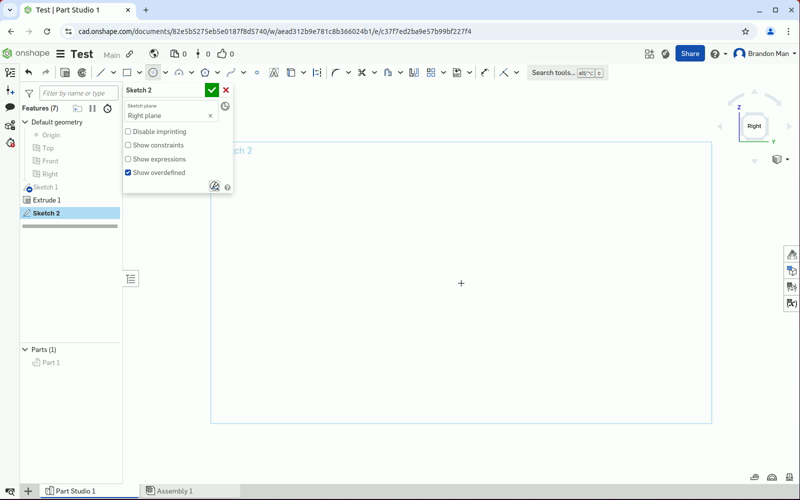
key_up(shift)
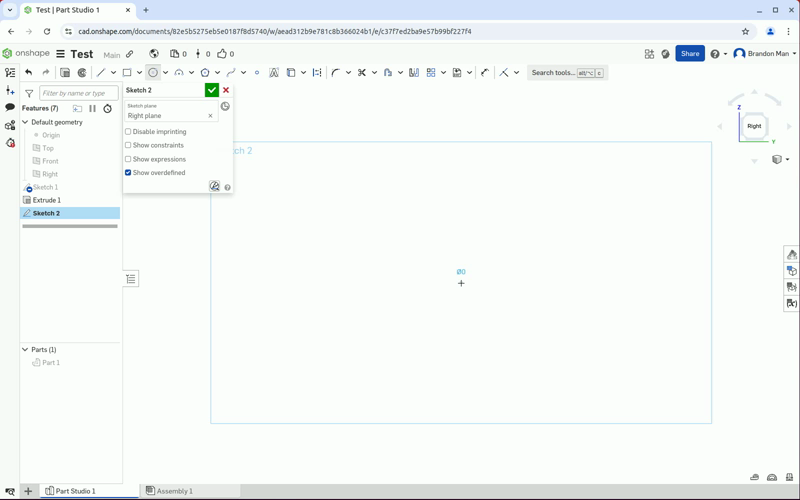
mouse_move(566, 282)
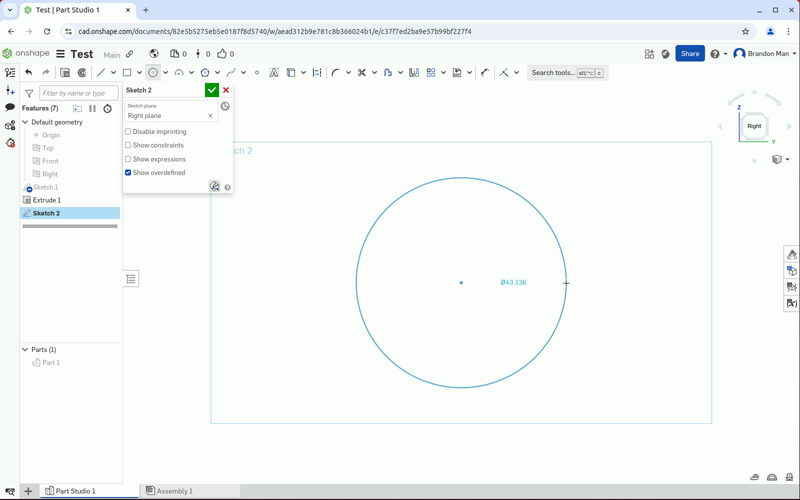
click(566, 282)
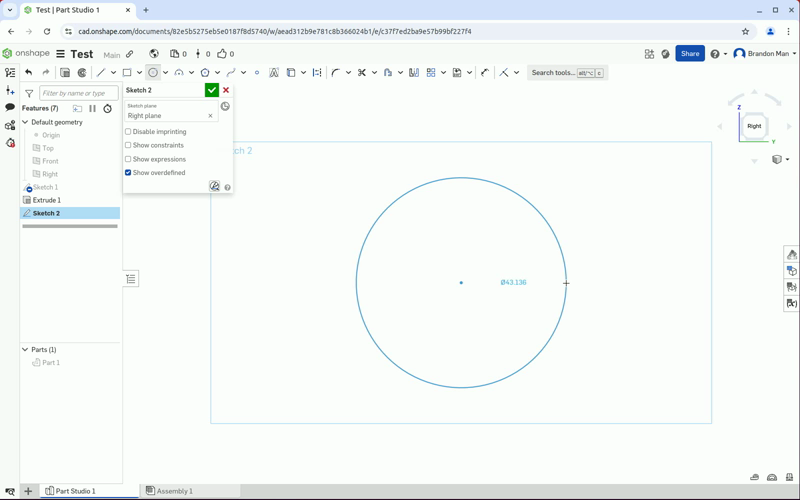
key(esc)
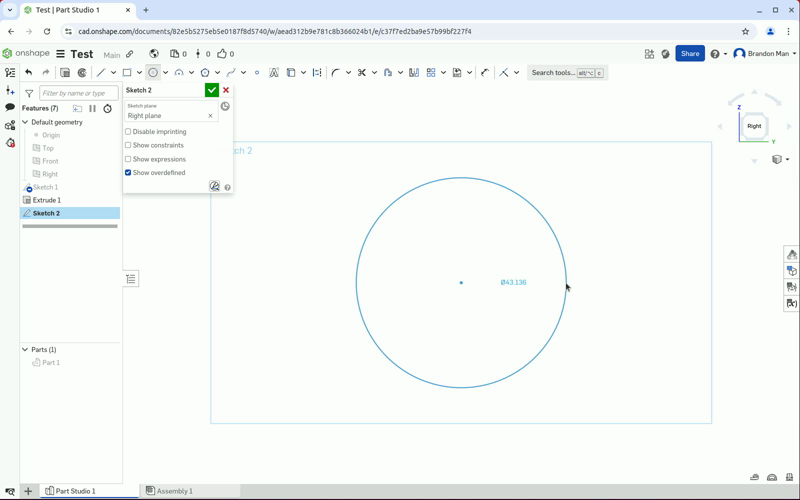
key(c)
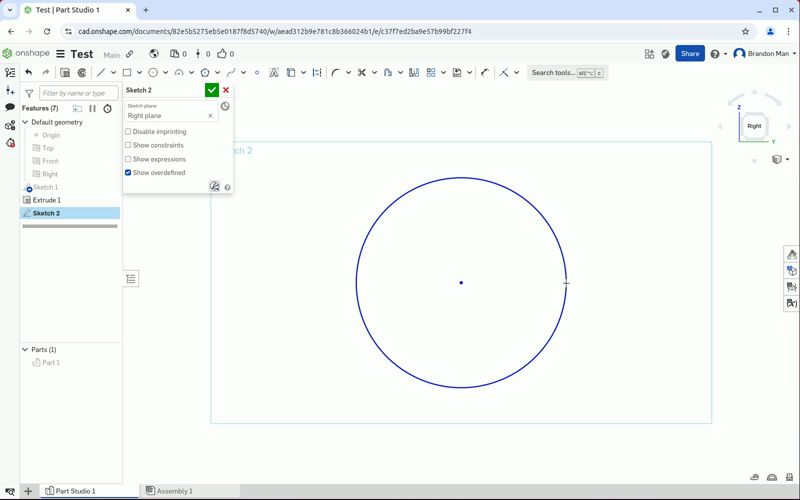
key_down(shift)
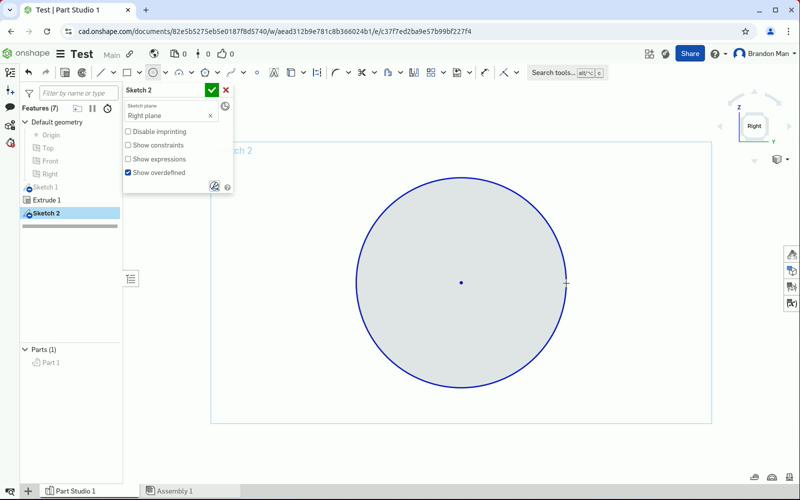
mouse_move(461, 282)
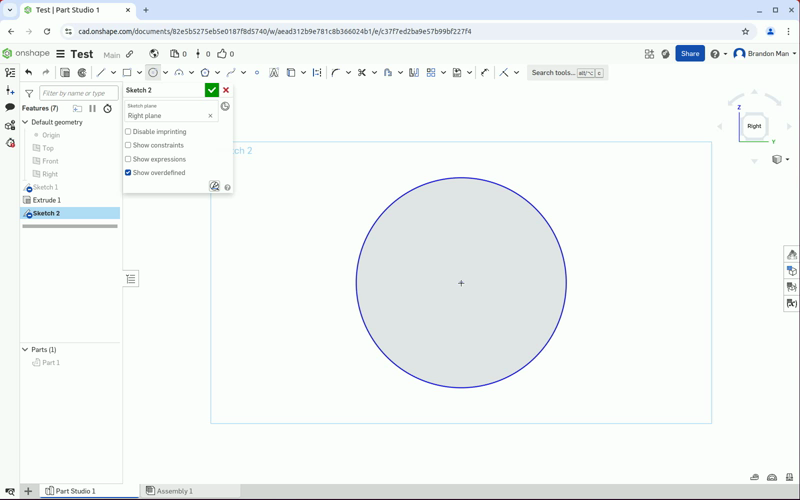
click(461, 282)
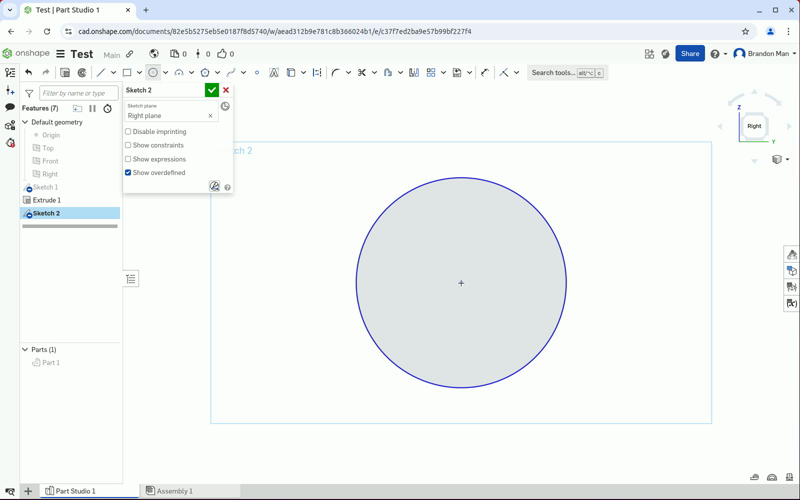
key_up(shift)
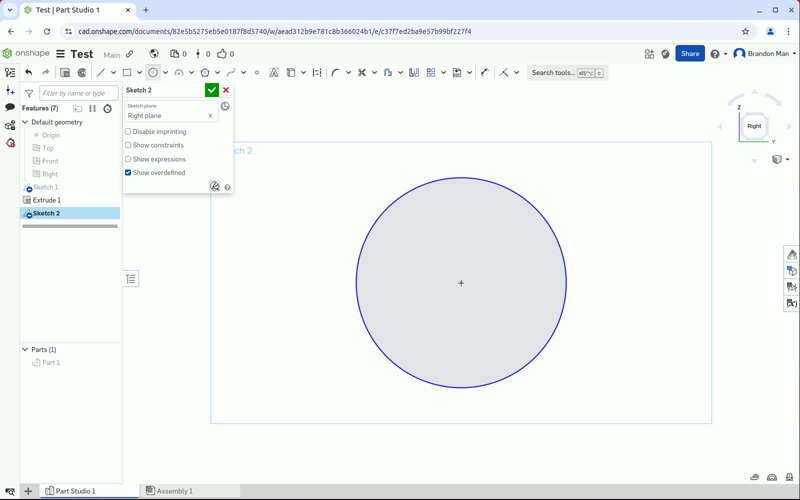
mouse_move(557, 282)
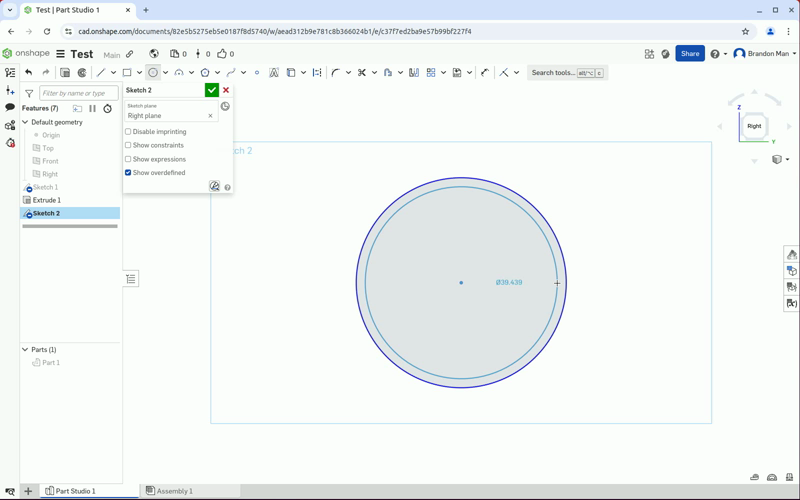
click(557, 282)
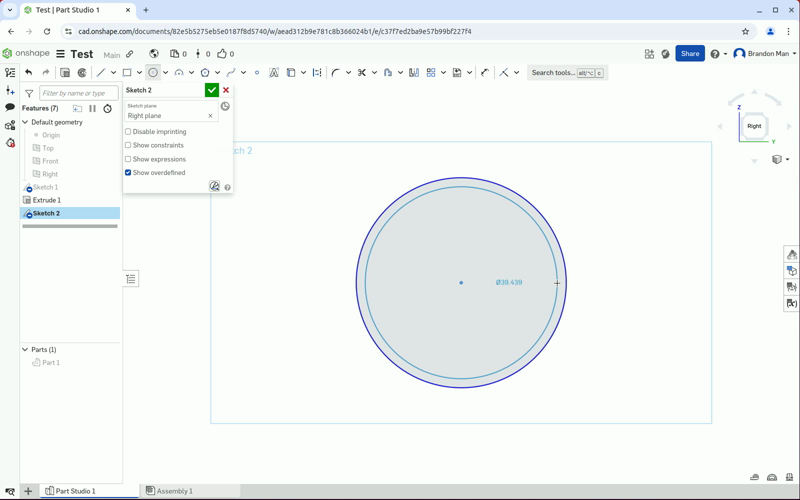
key(esc)
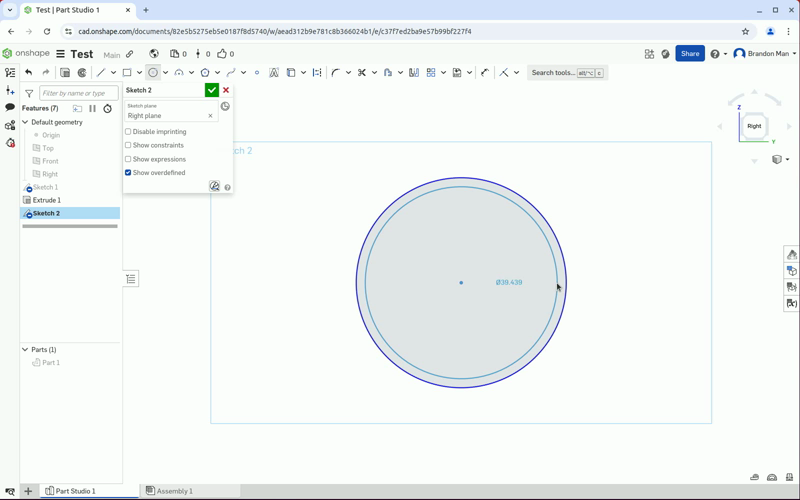
mouse_move(471, 183)
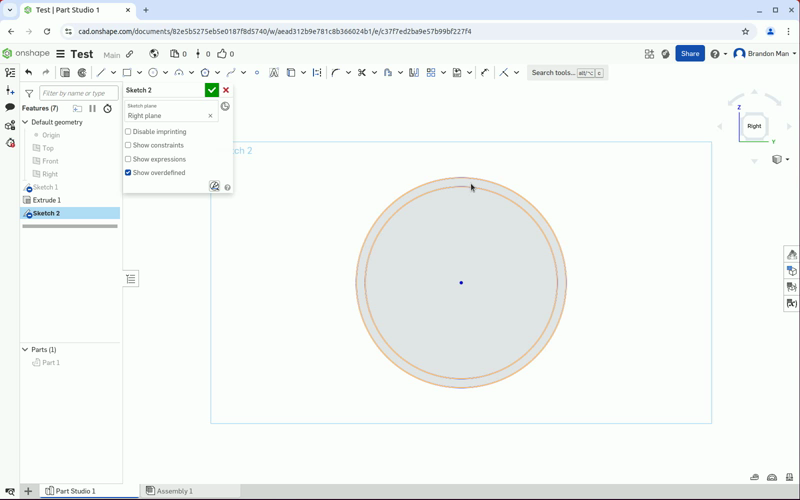
click(471, 183)
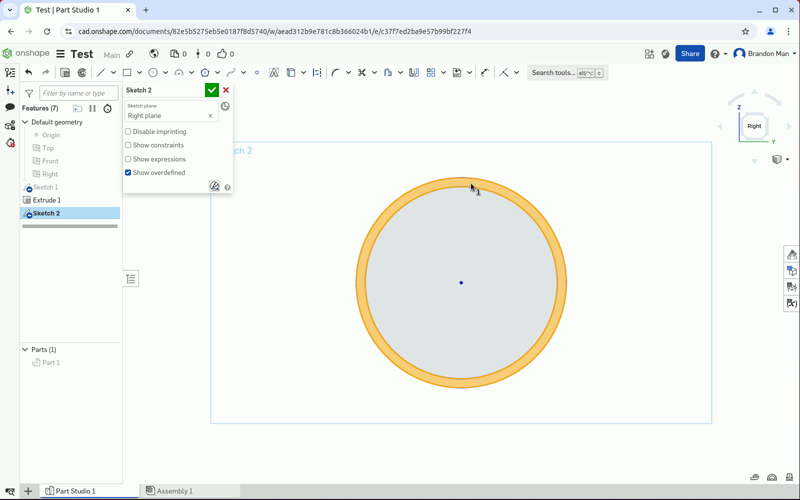
mouse_move(73, 352)
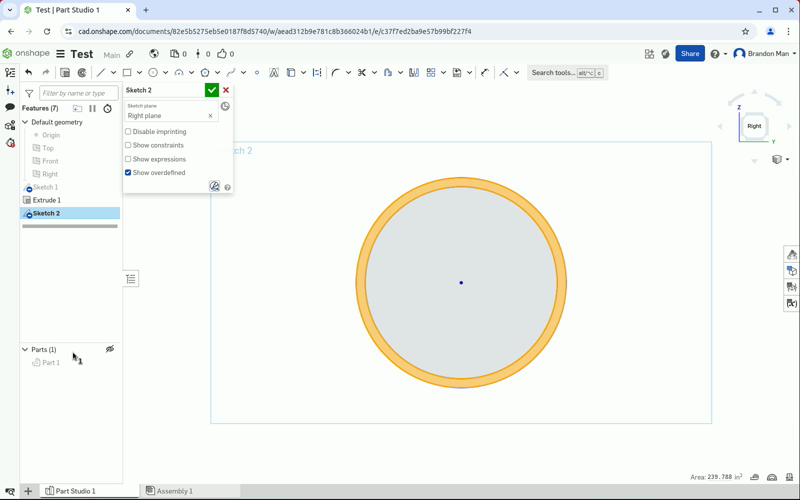
key(shift+y)
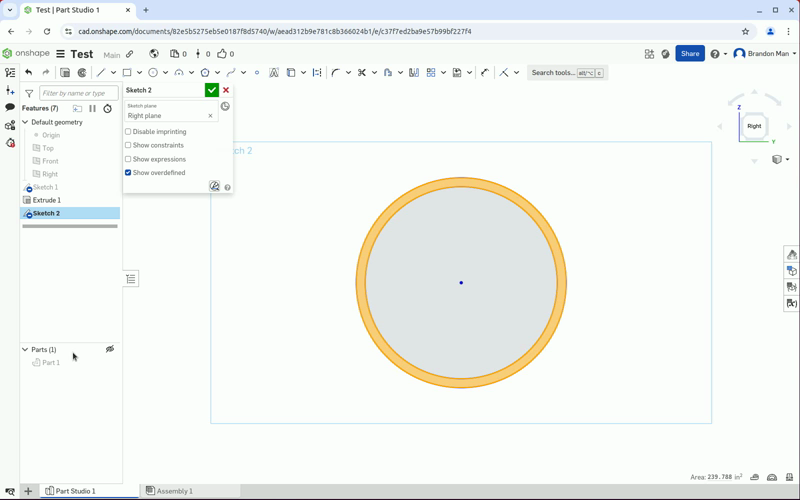
key(shift+e)
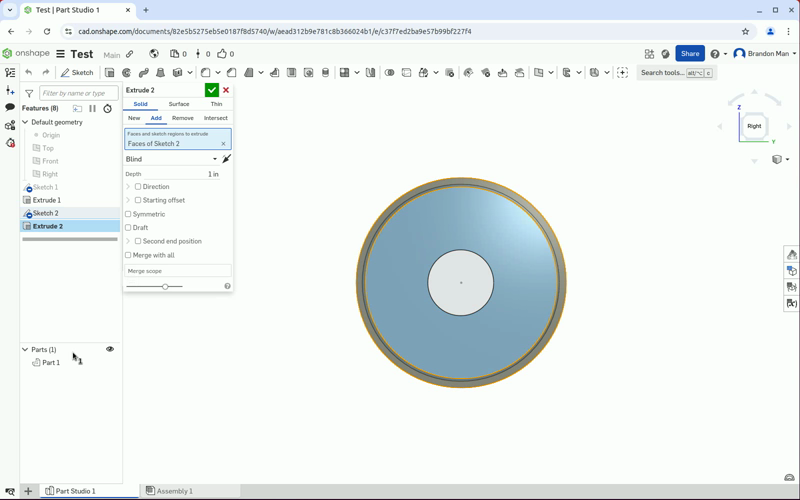
mouse_move(143, 106)
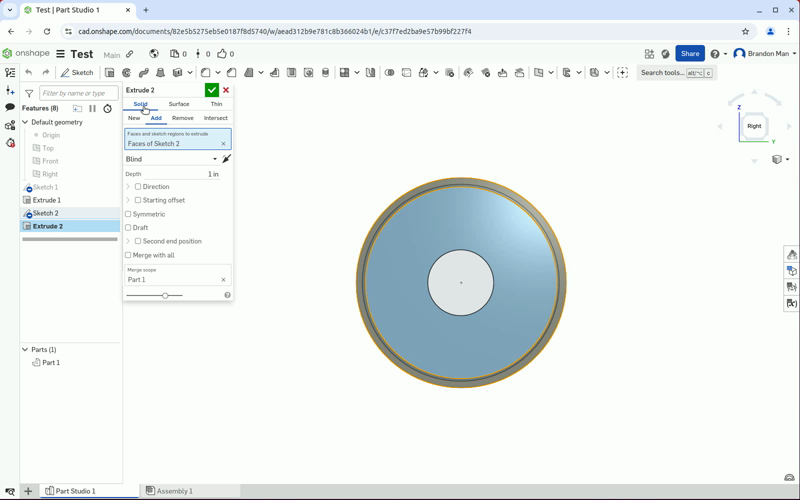
click(143, 106)
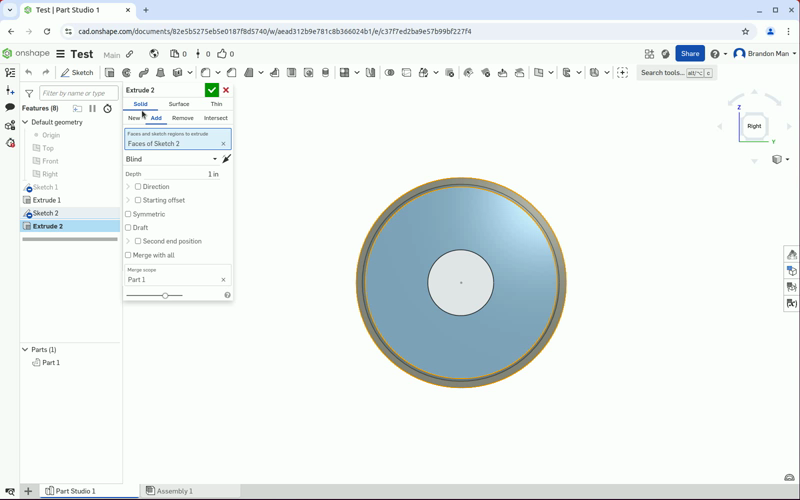
mouse_move(137, 120)
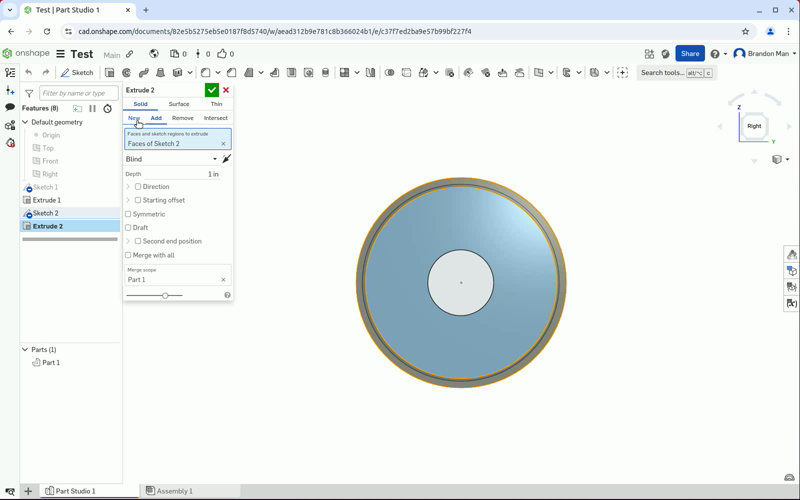
click(137, 120)
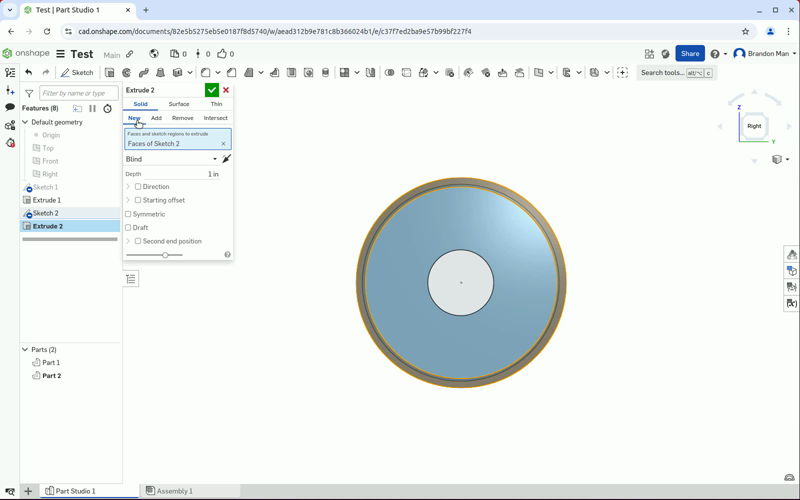
key(tab, 4)
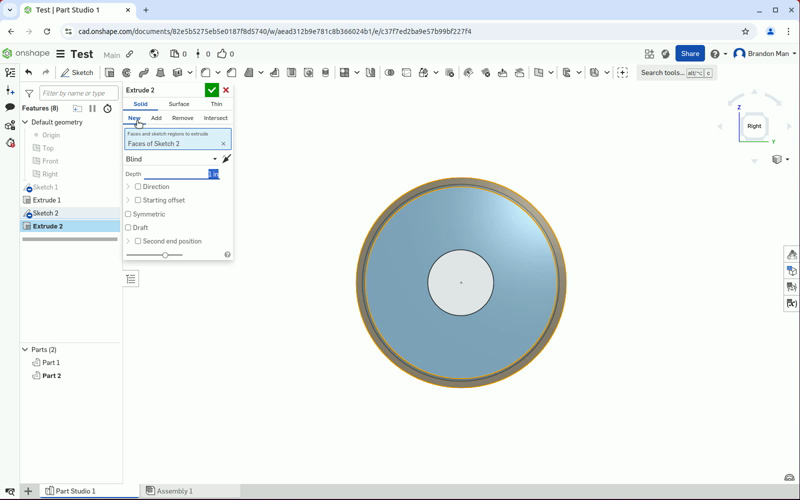
text(23.108)
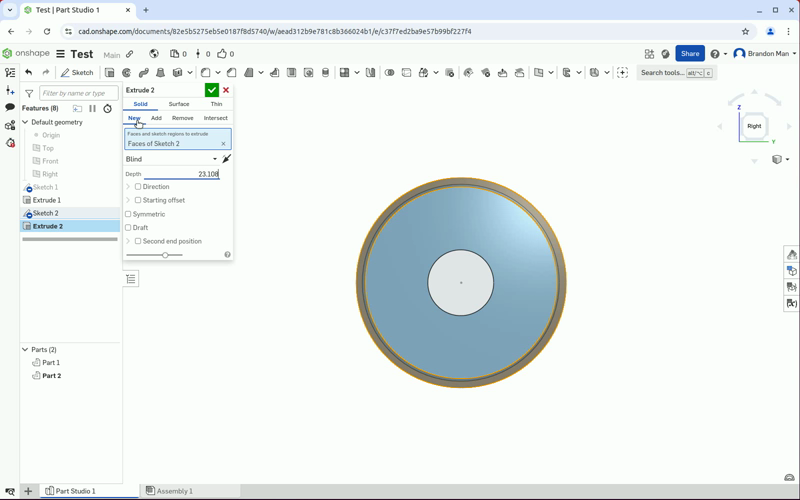
key(enter)
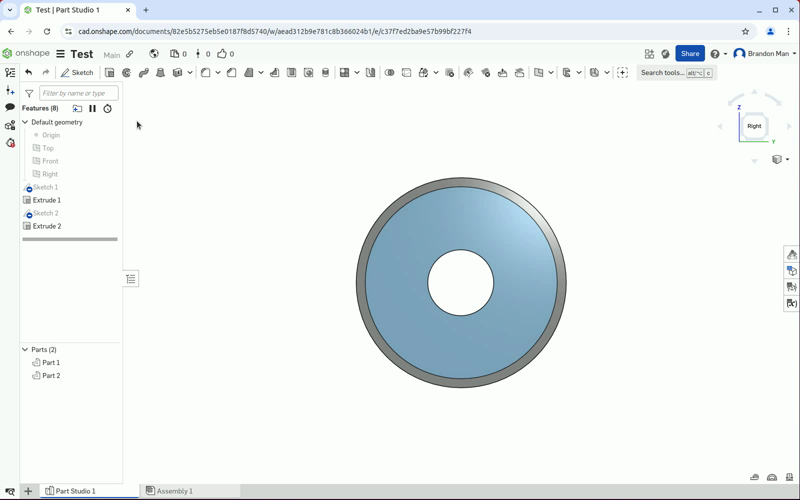
key(shift+h)
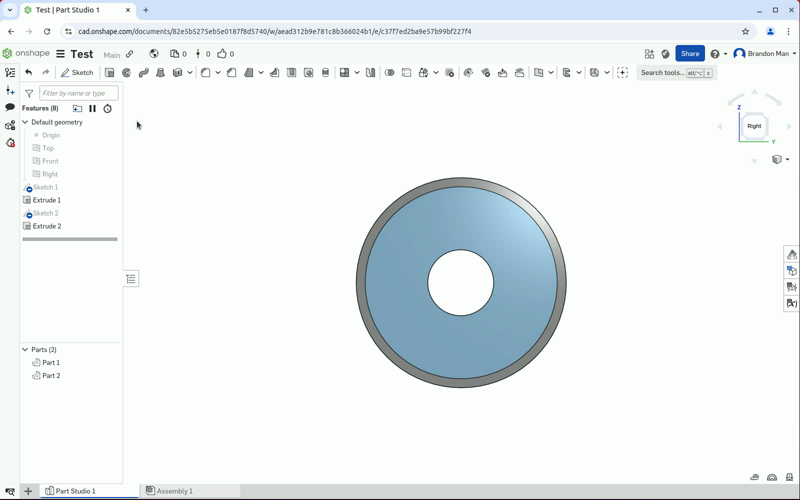
key(shift+h)
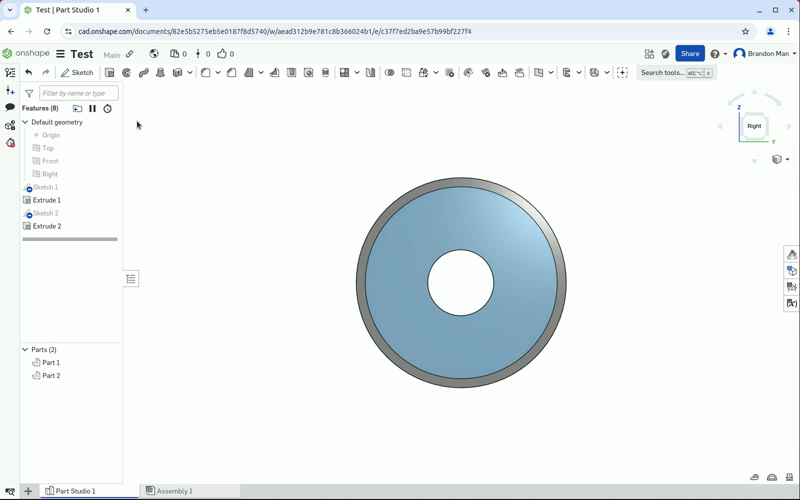
mouse_move(73, 189)
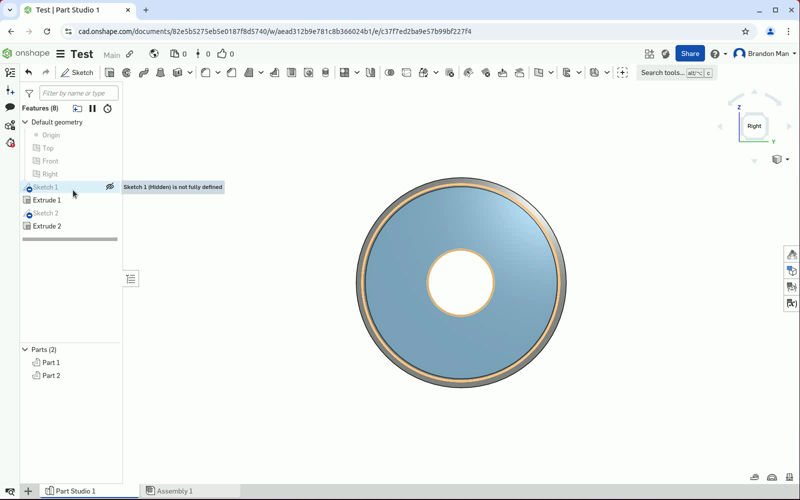
click(73, 189)
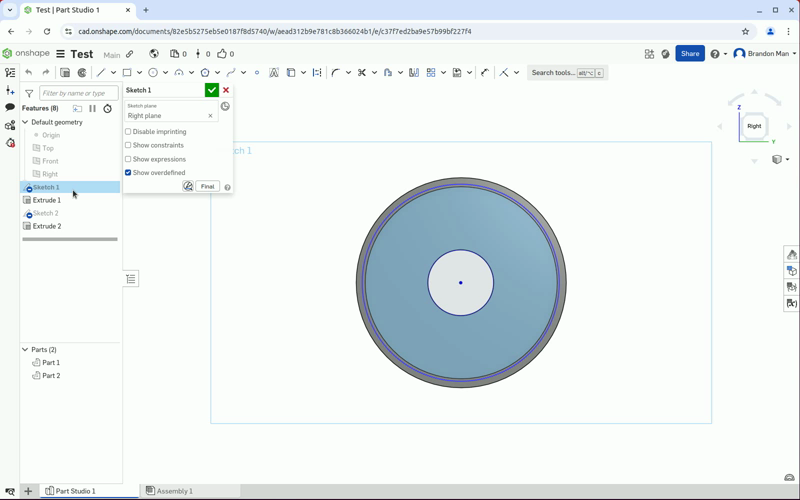
mouse_move(229, 92)
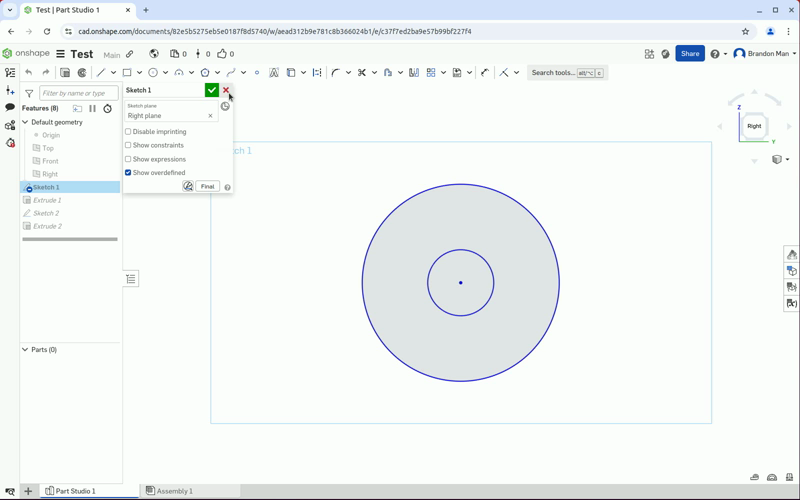
click(229, 92)
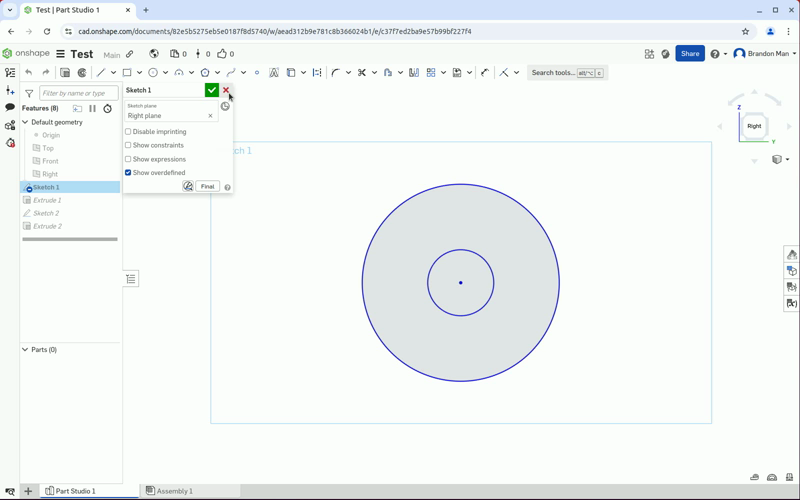
key(shift+s)
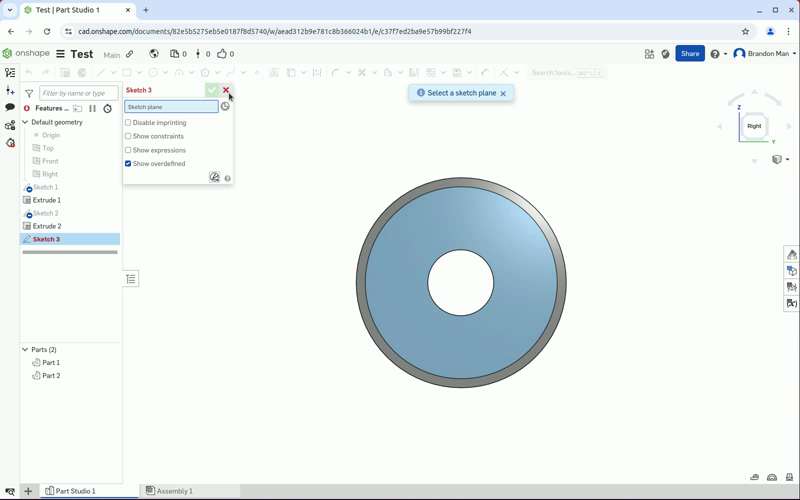
mouse_move(73, 176)
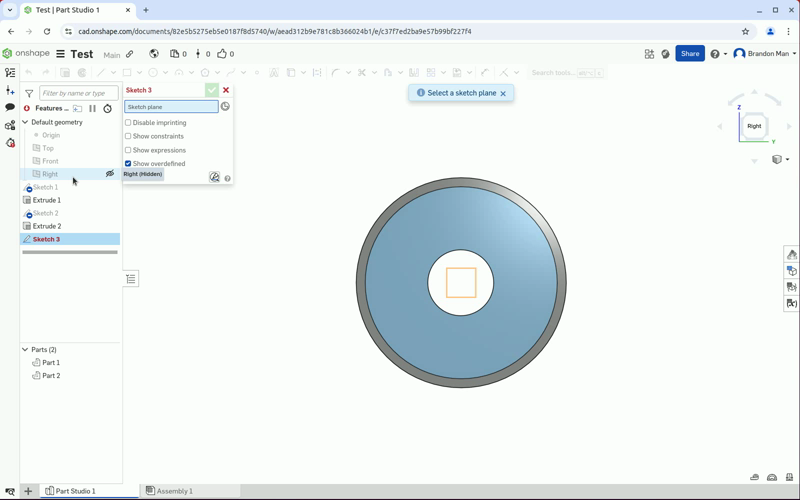
click(73, 176)
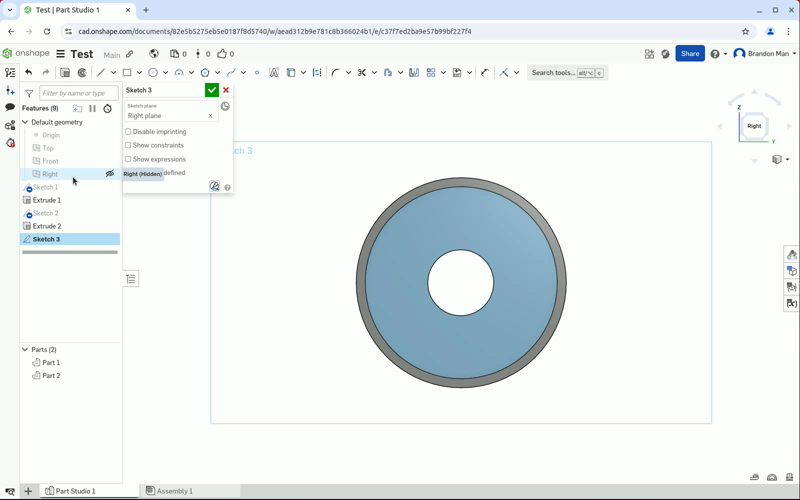
mouse_move(73, 352)
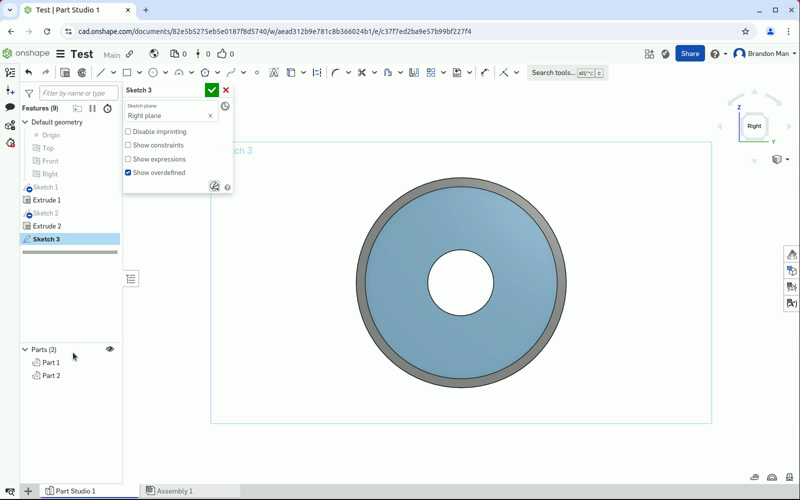
key(y)
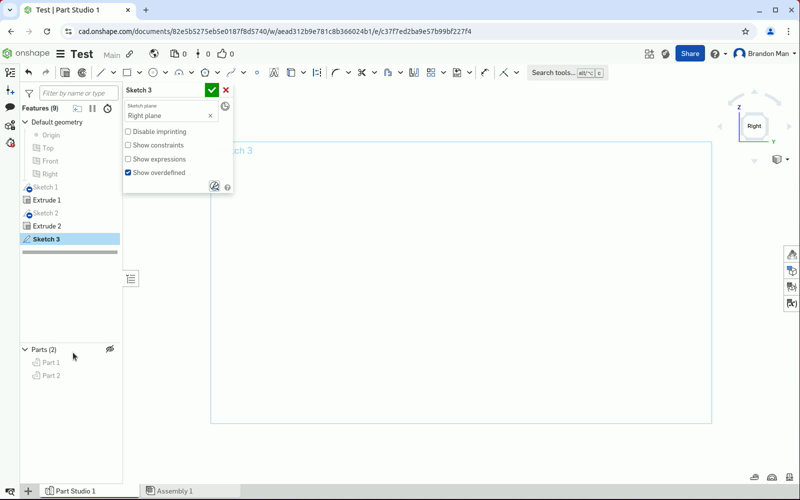
key(c)
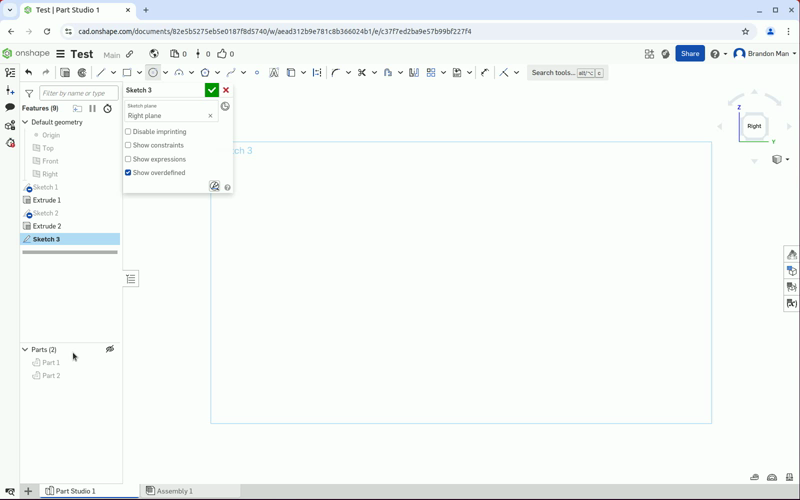
key_down(shift)
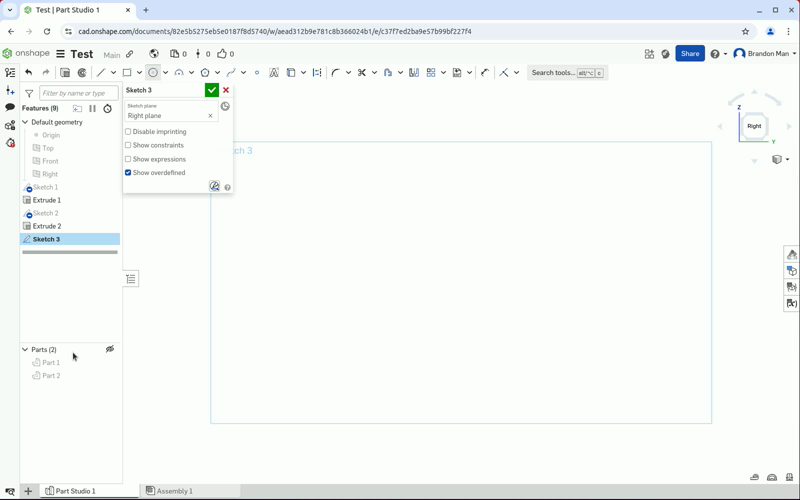
mouse_move(461, 282)
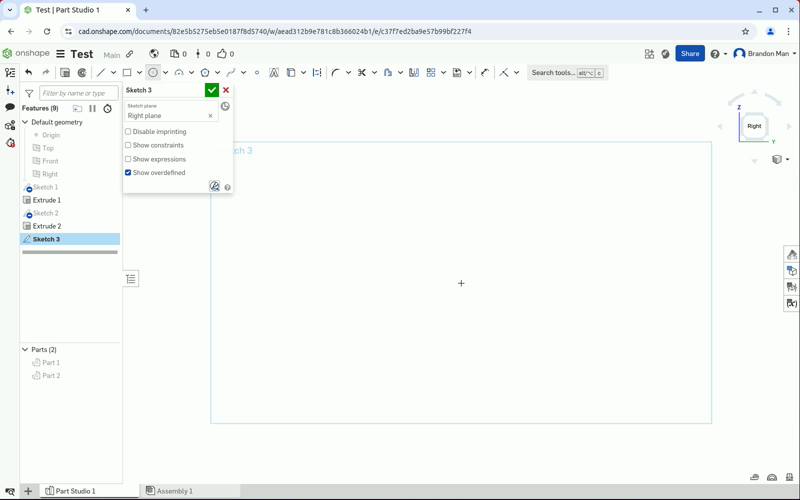
click(461, 282)
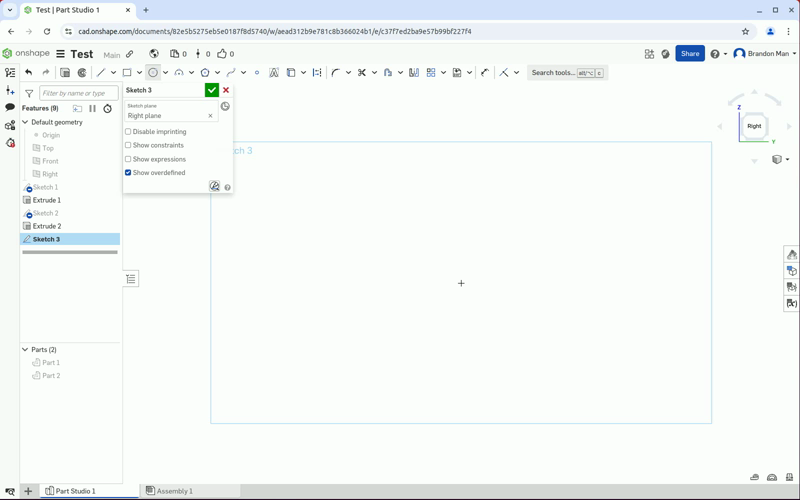
key_up(shift)
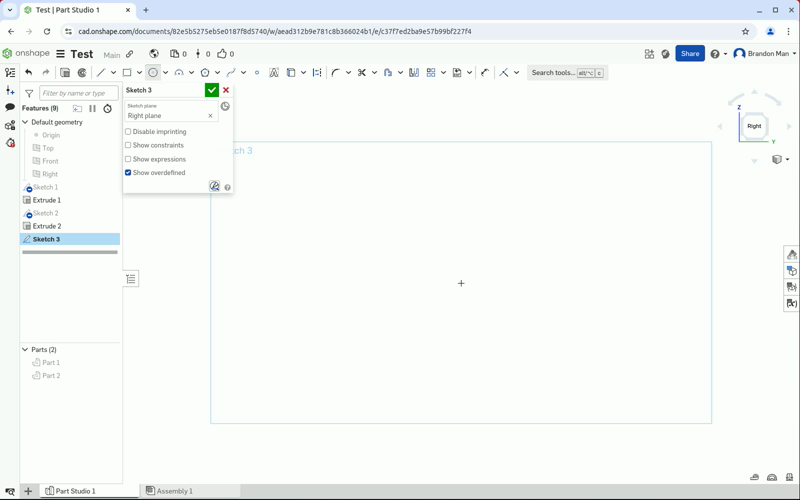
mouse_move(494, 282)
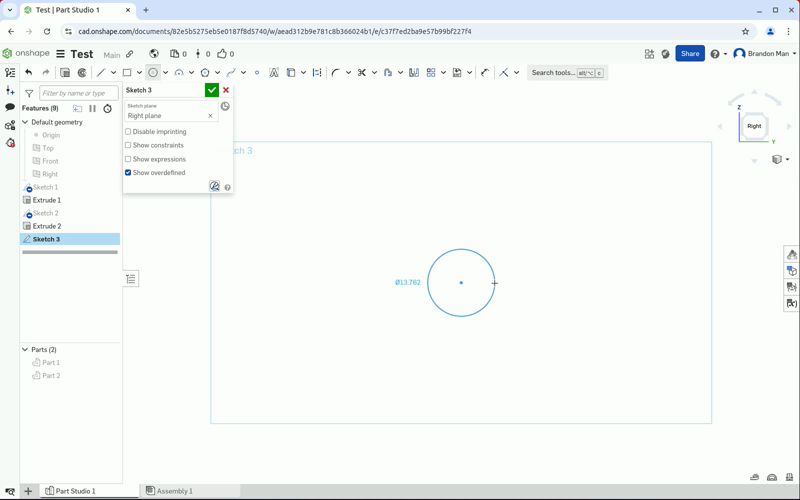
click(494, 282)
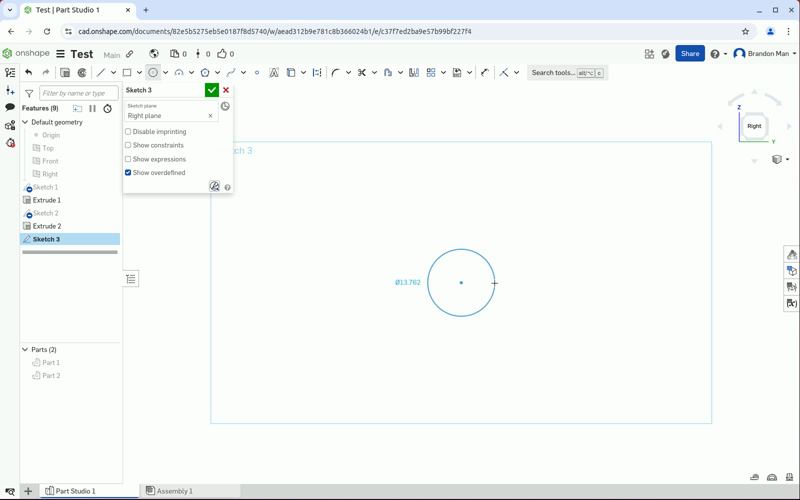
key(esc)
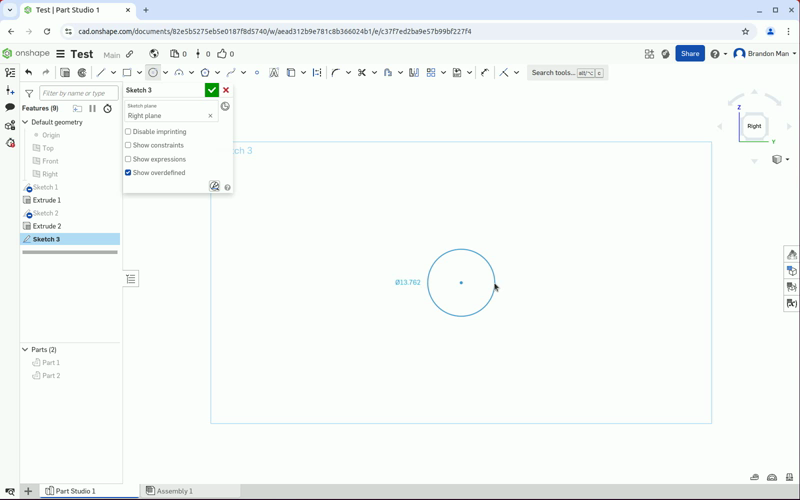
mouse_move(470, 263)
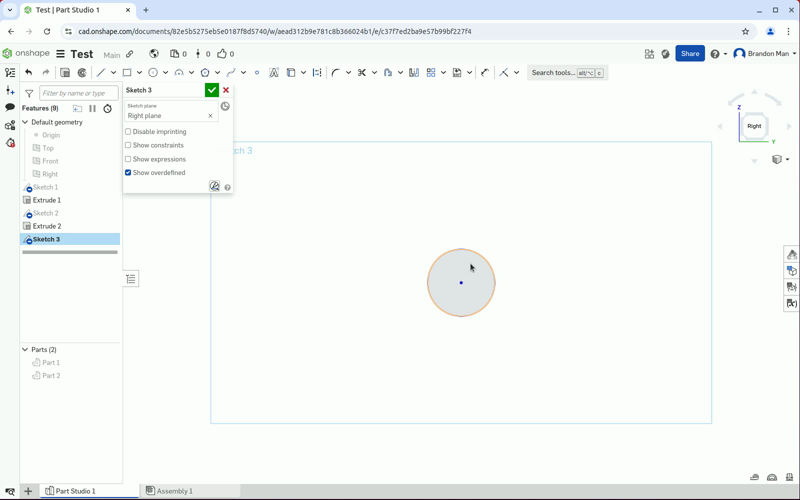
click(470, 263)
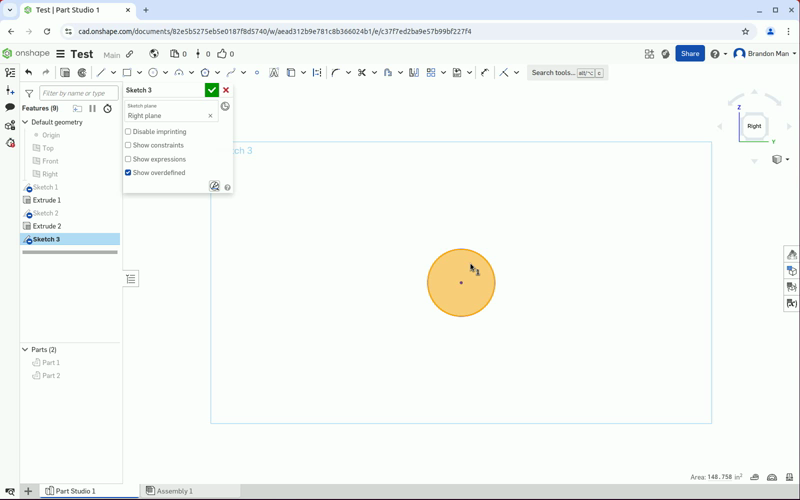
mouse_move(73, 352)
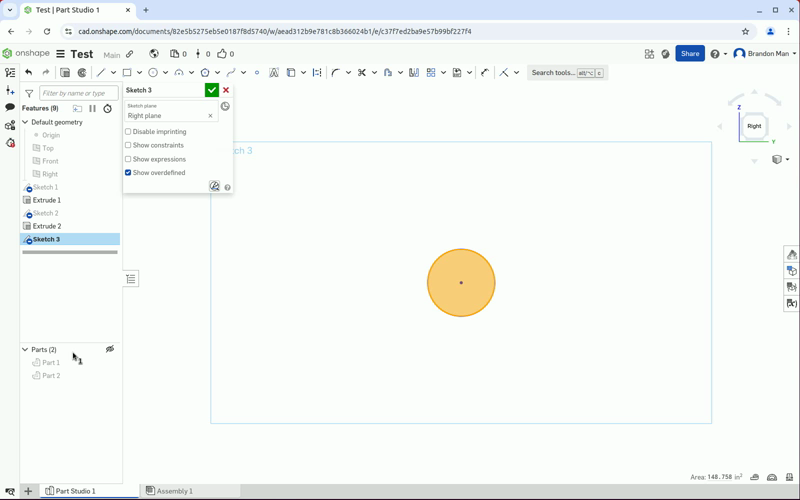
key(shift+y)
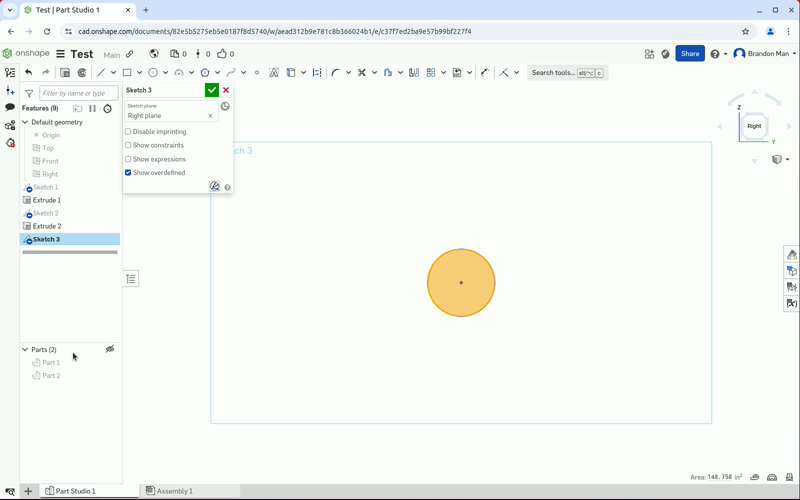
key(shift+e)
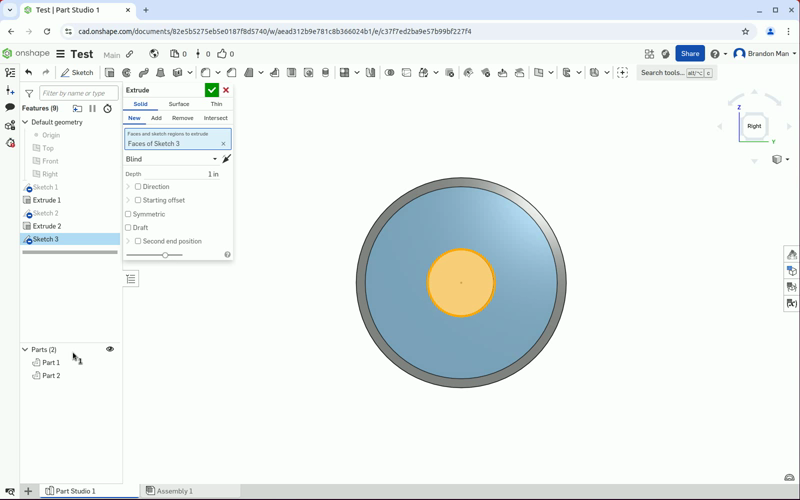
mouse_move(143, 106)
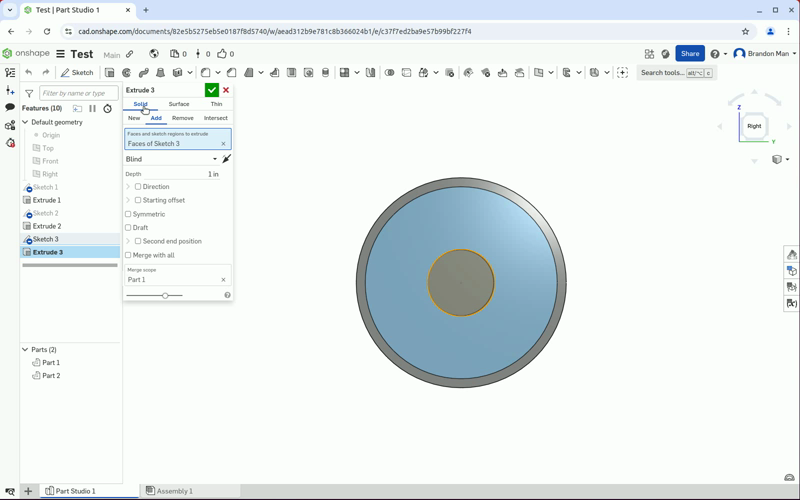
click(143, 106)
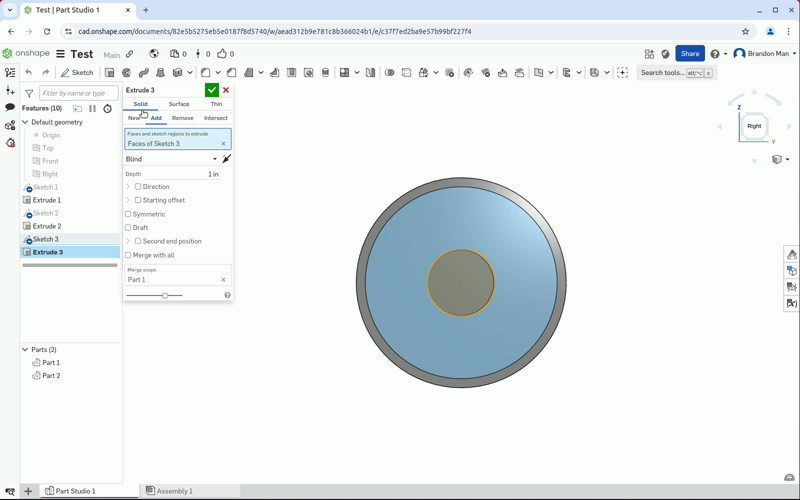
mouse_move(137, 120)
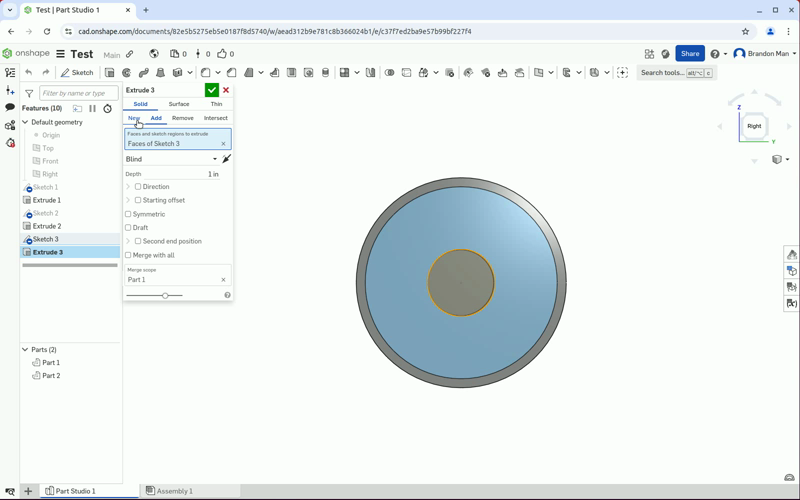
click(137, 120)
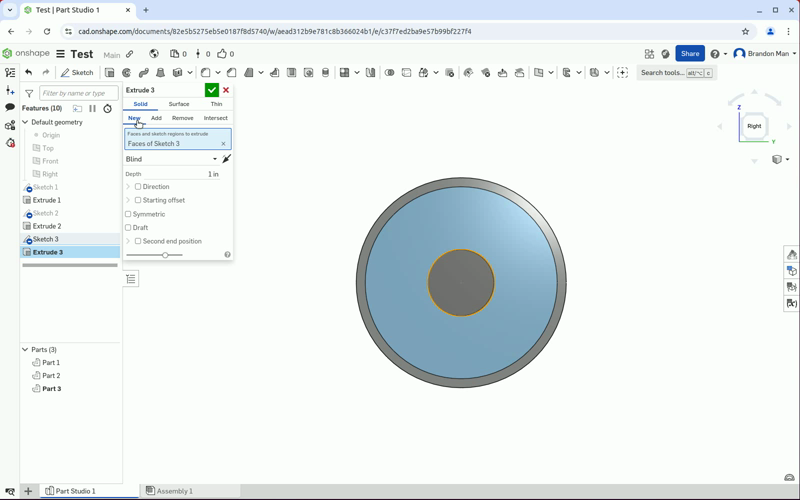
key(tab, 4)
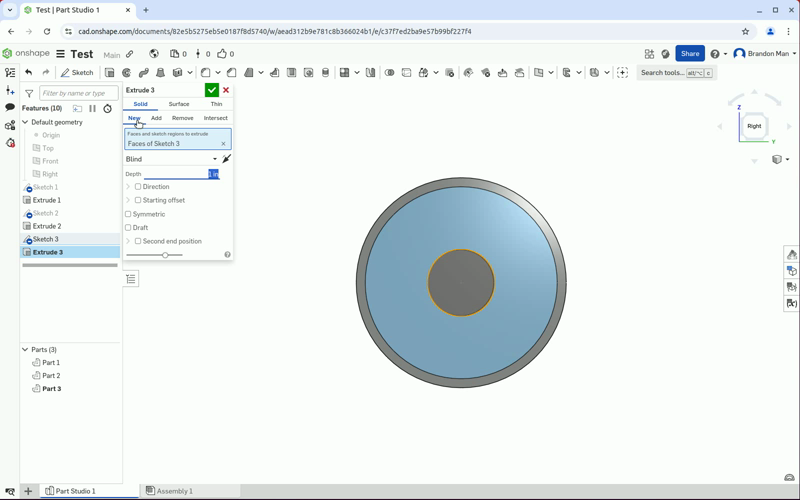
text(18.053)
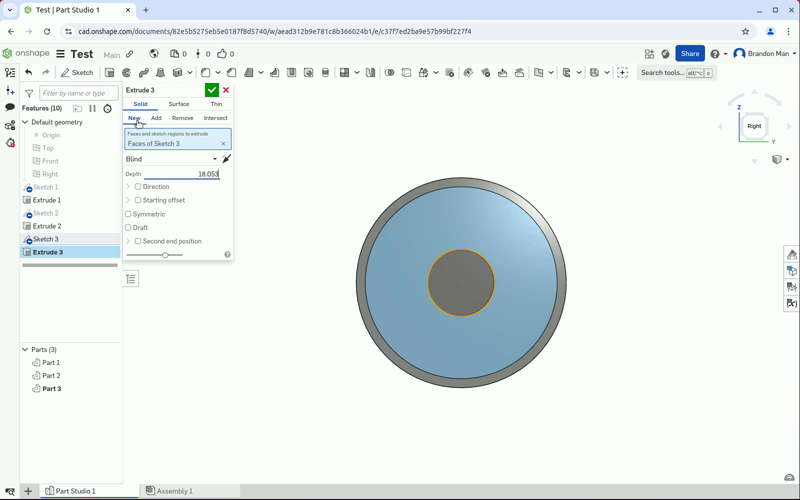
key(enter)
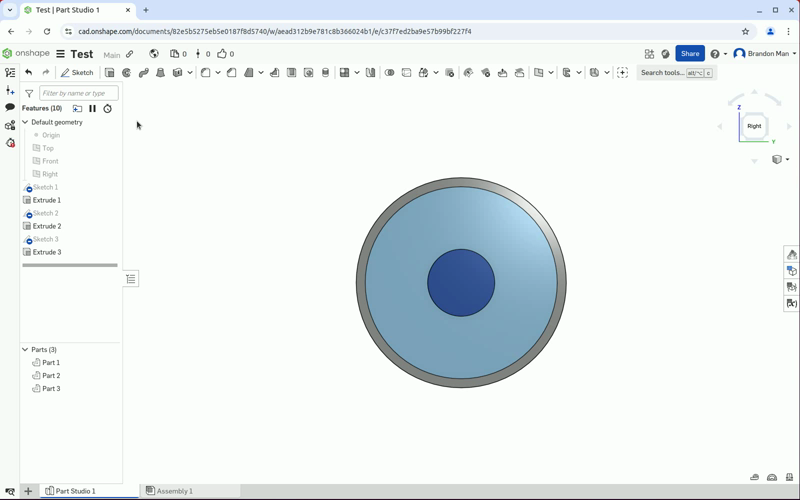
key(shift+h)
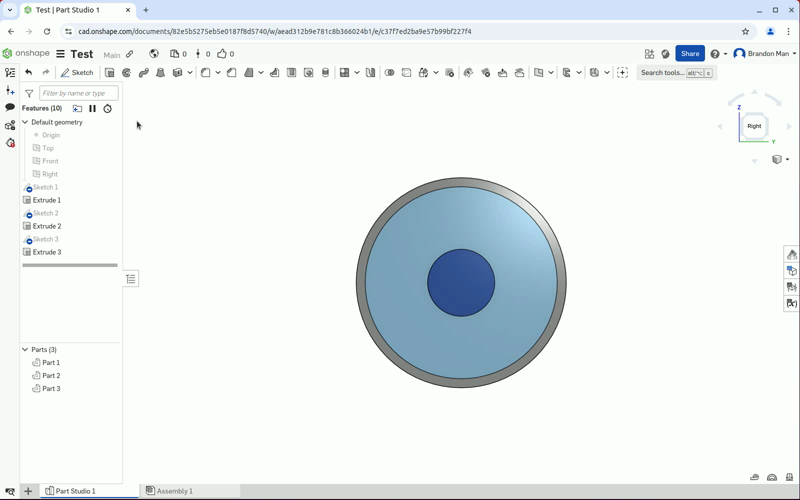
key(shift+h)
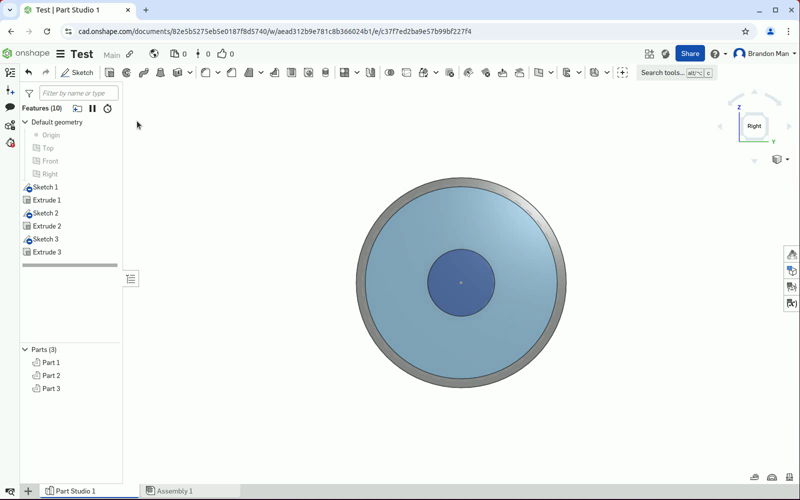
key(shift+7)
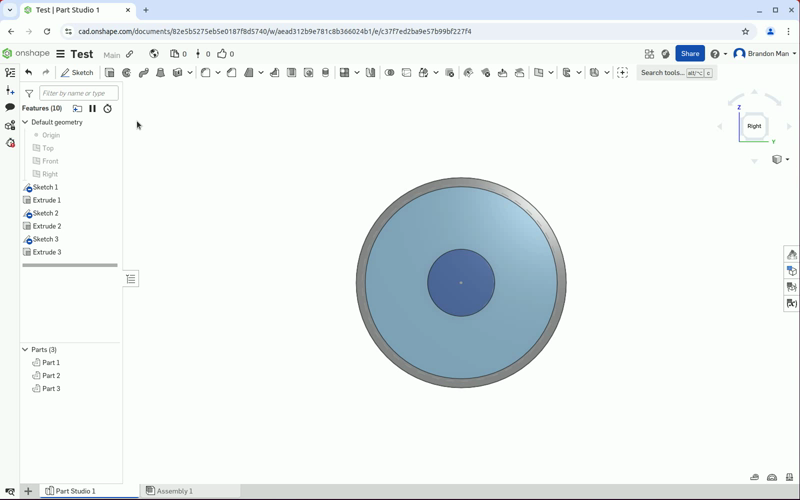
key(right, 2)
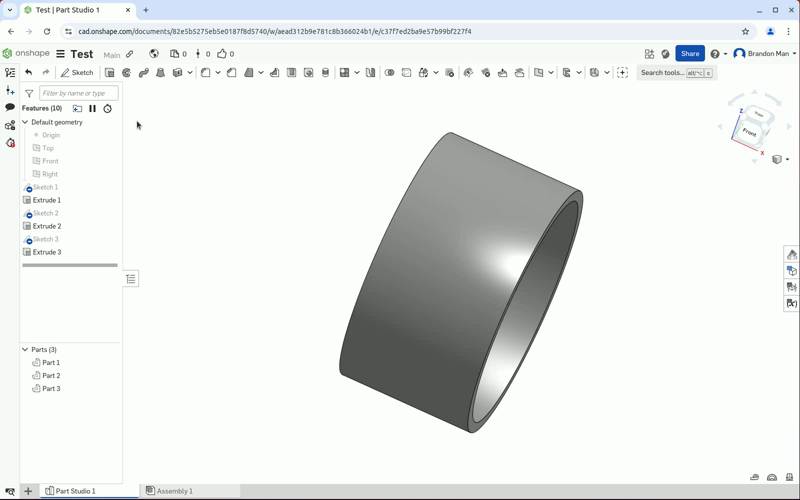
key(down, 2)
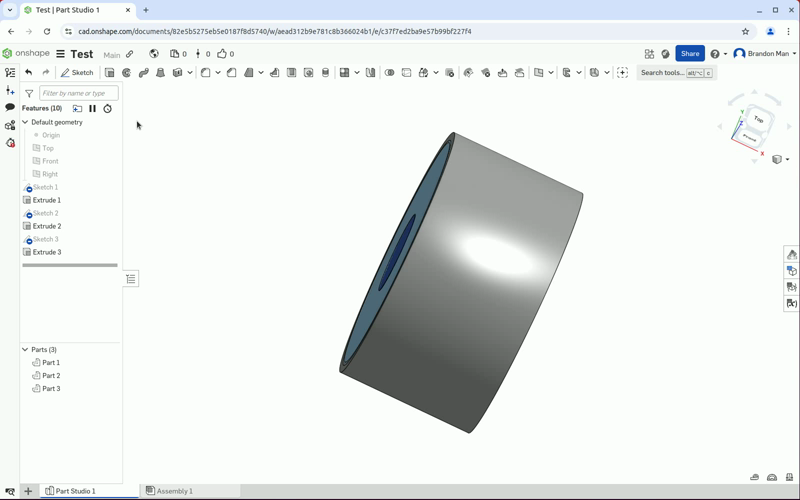
key(up, 2)
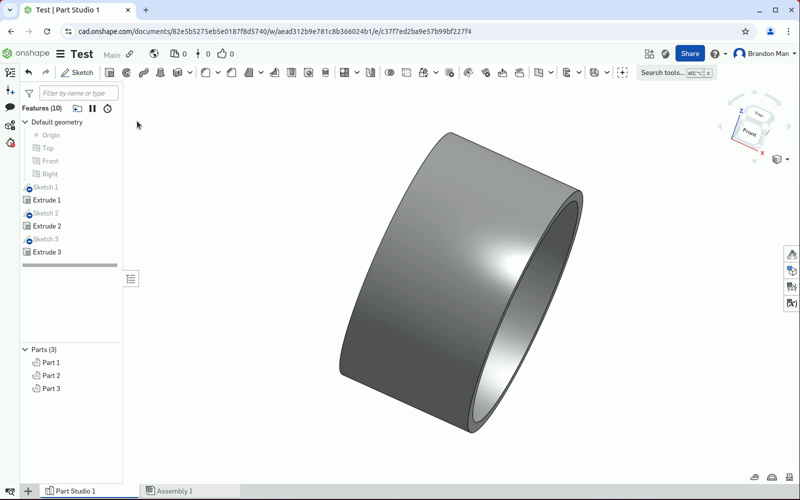
key(left, 2)
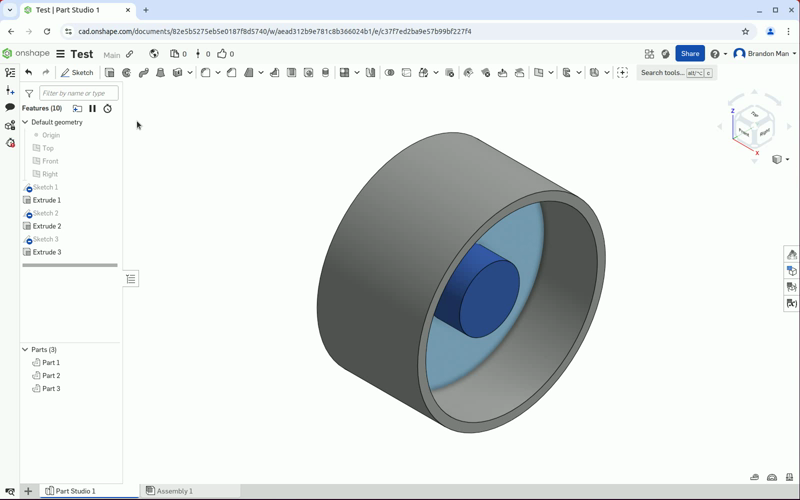
mouse_move(73, 189)
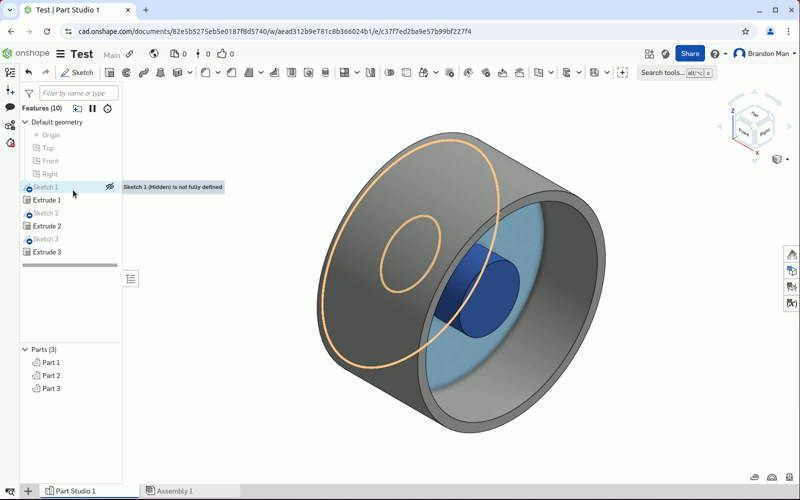
click(73, 189)